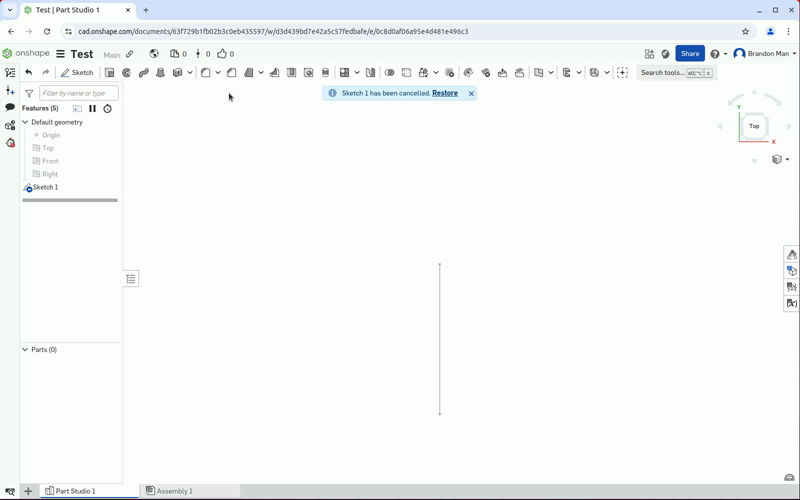
key(shift+h)
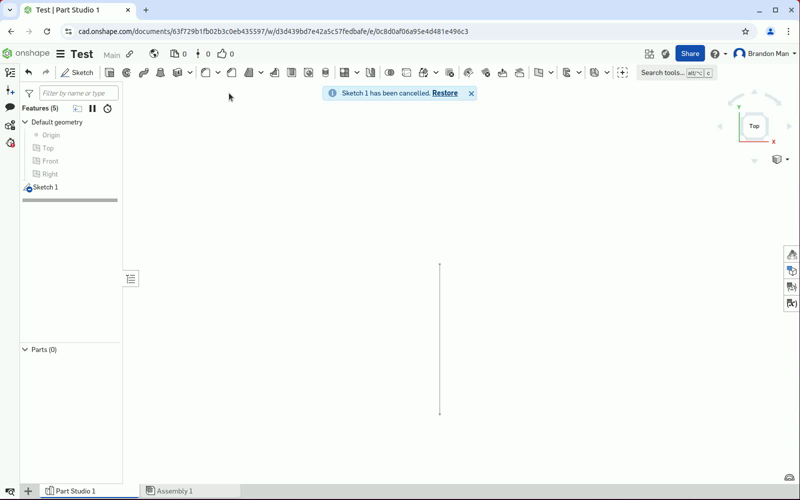
key(shift+s)
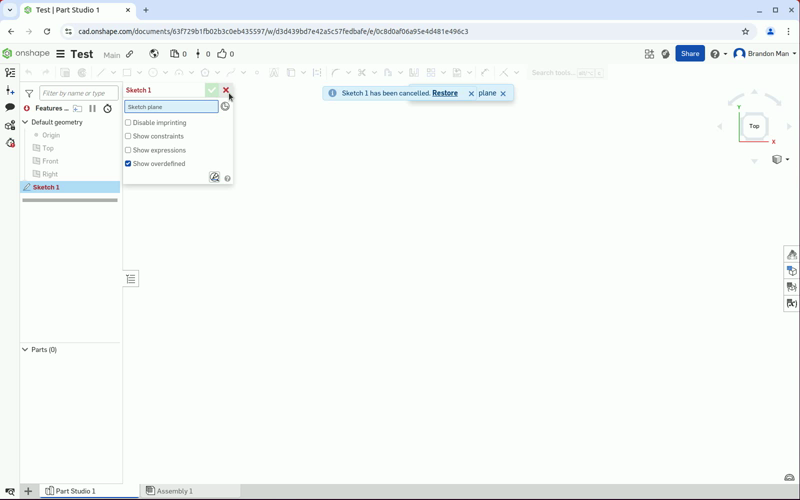
mouse_move(73, 150)
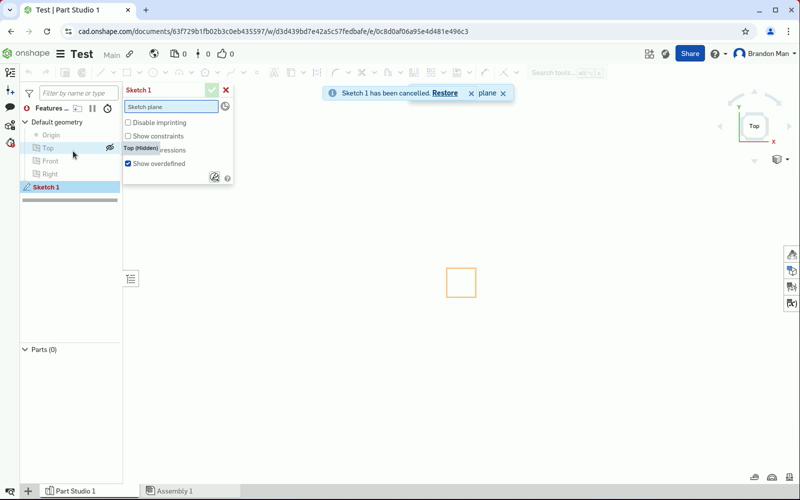
click(73, 150)
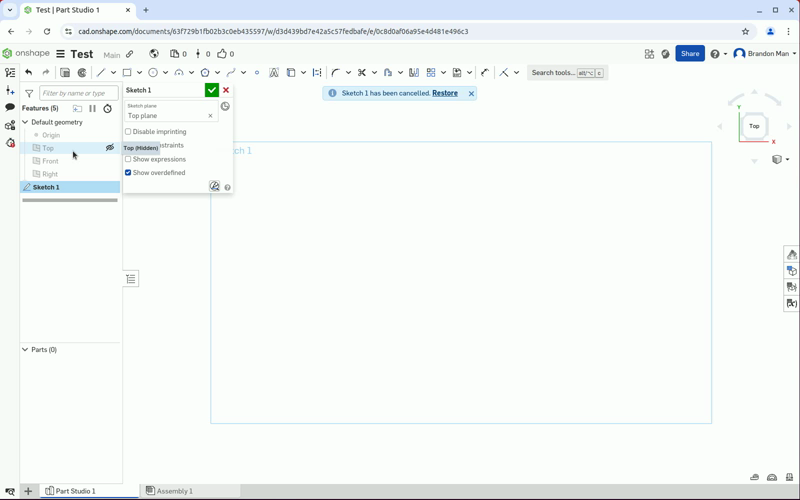
mouse_move(73, 352)
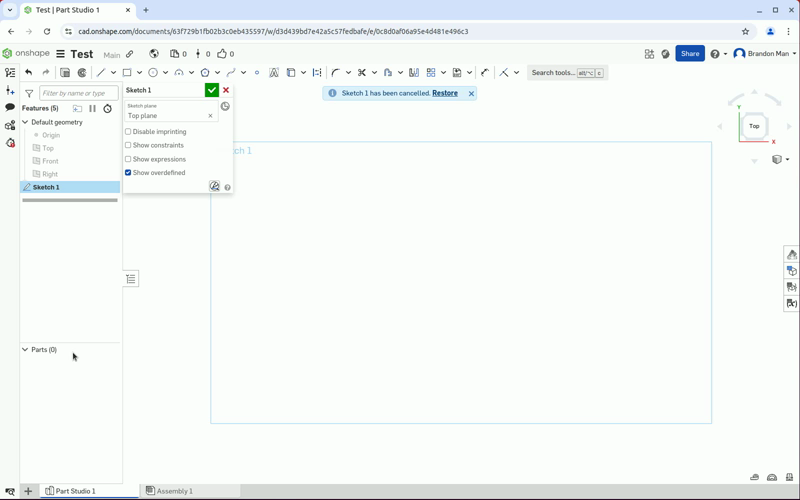
key(y)
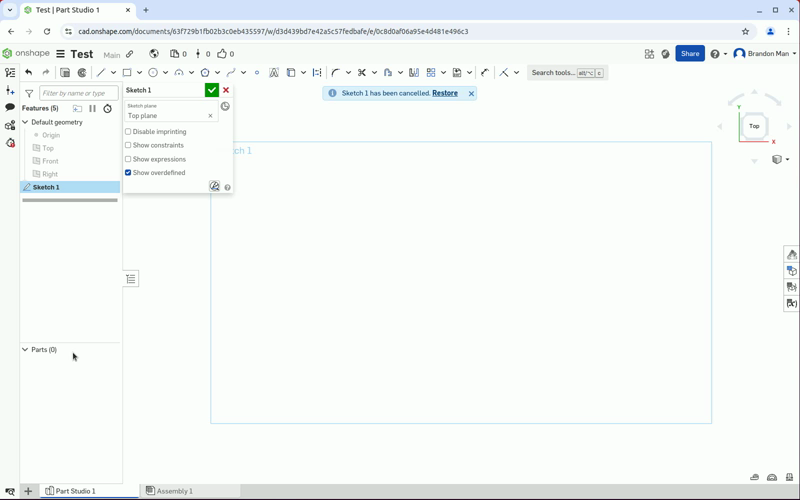
key(l)
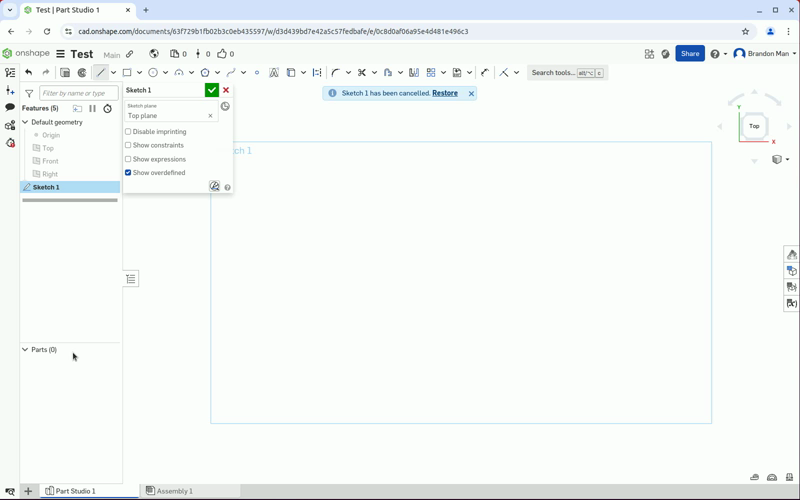
key_down(shift)
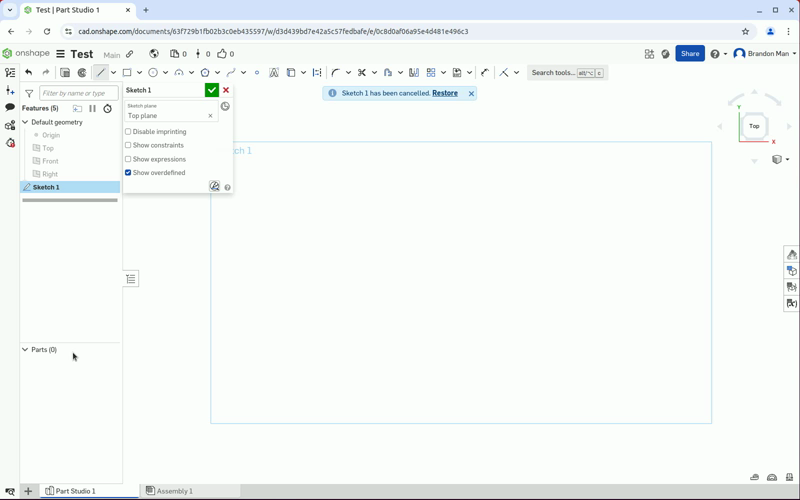
mouse_move(460, 320)
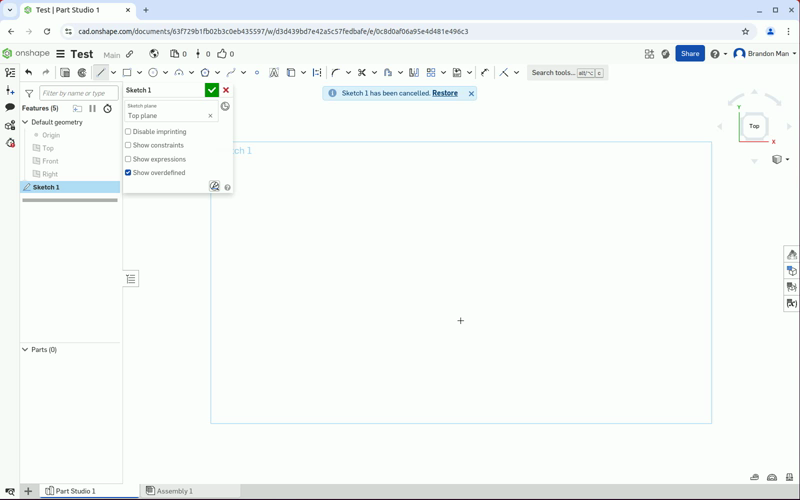
click(460, 320)
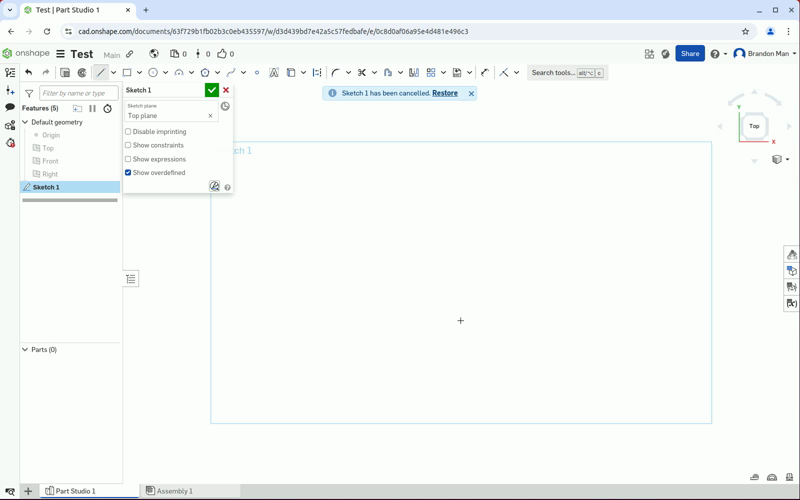
key_up(shift)
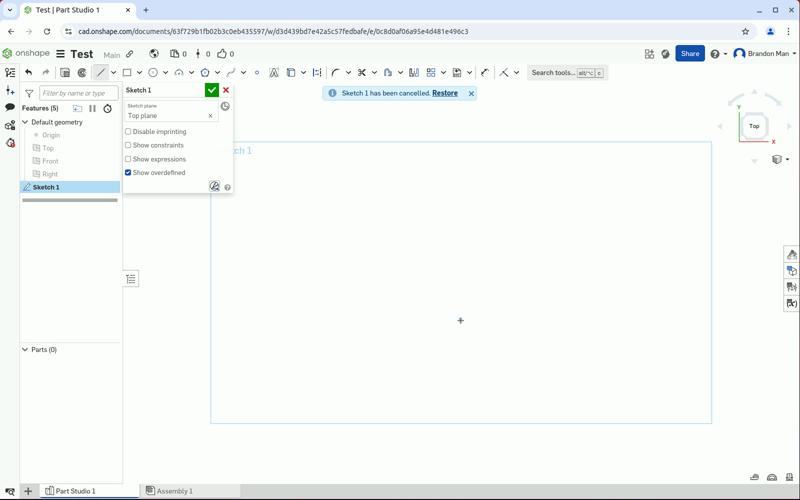
key_down(shift)
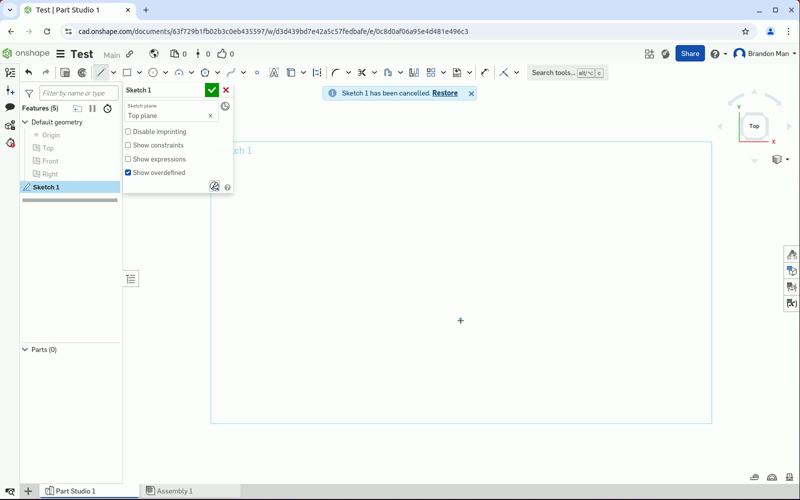
mouse_move(490, 320)
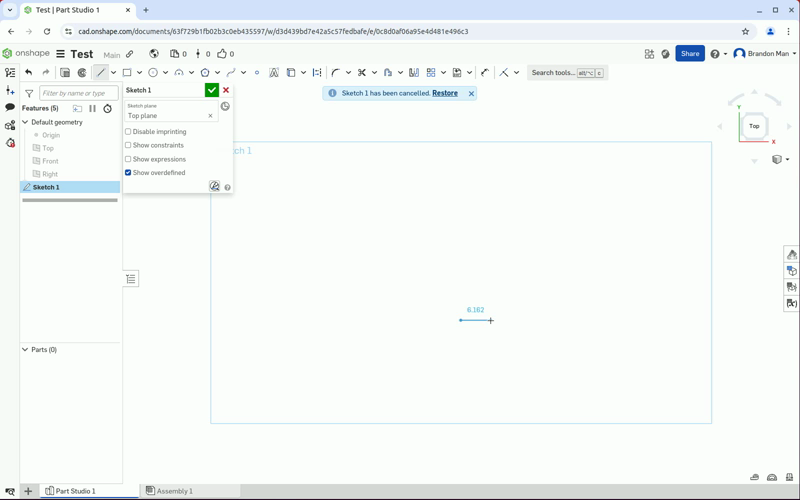
mouse_move(468, 320)
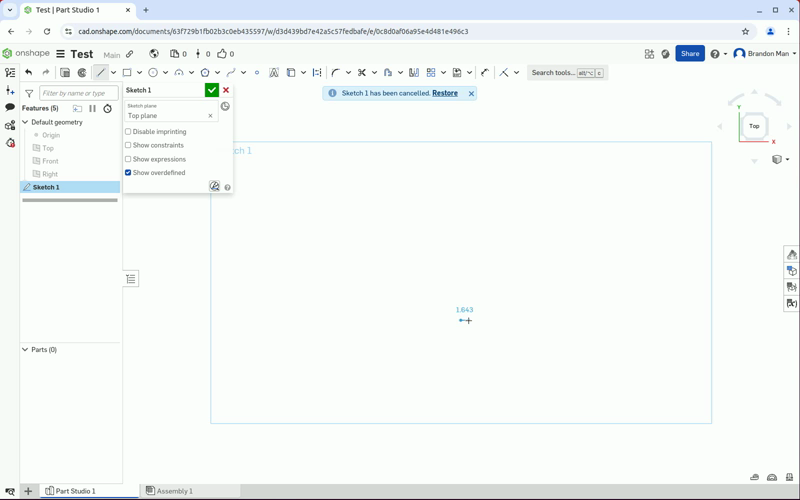
click(468, 320)
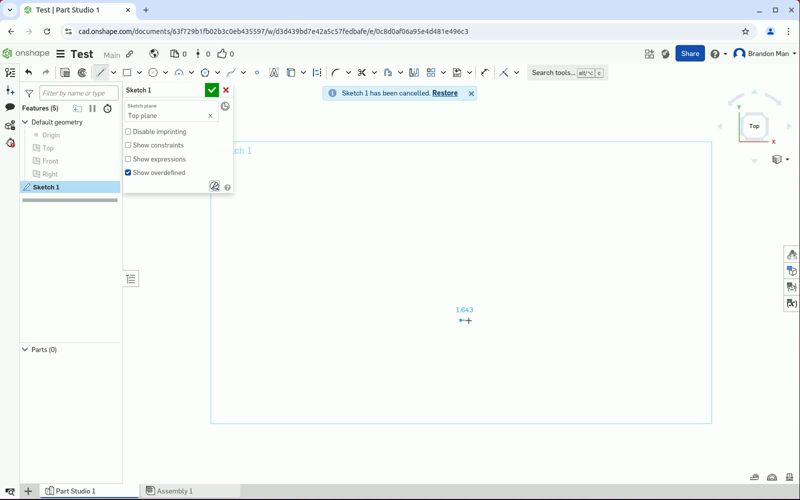
key_up(shift)
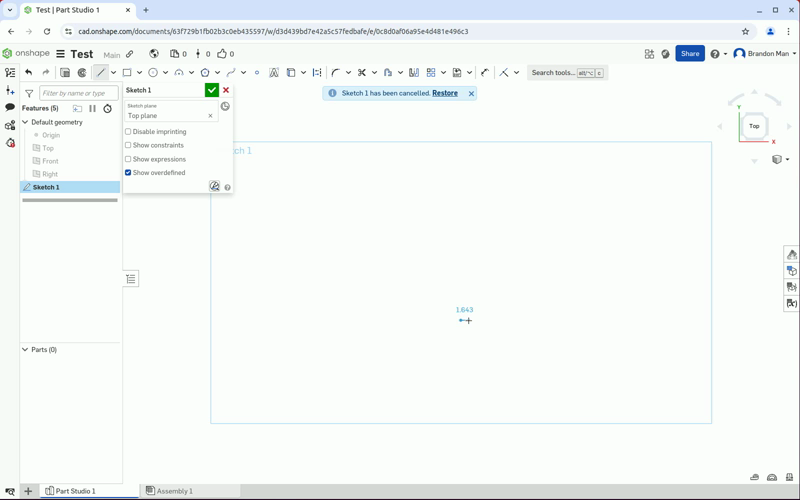
key_down(shift)
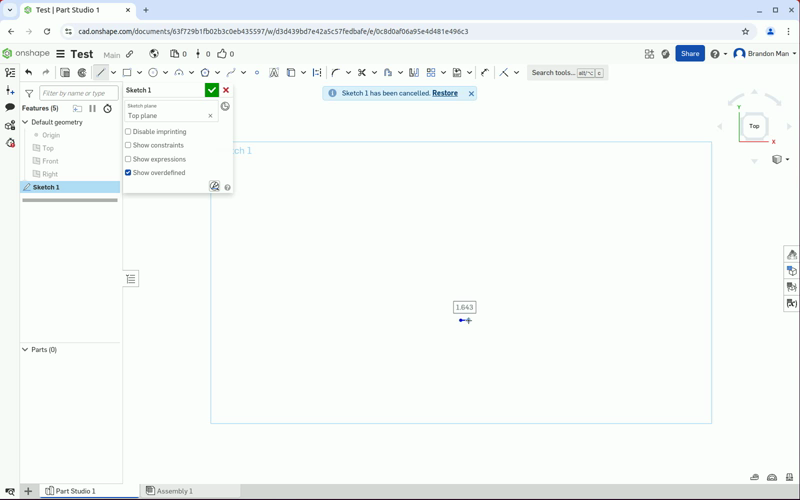
mouse_move(498, 320)
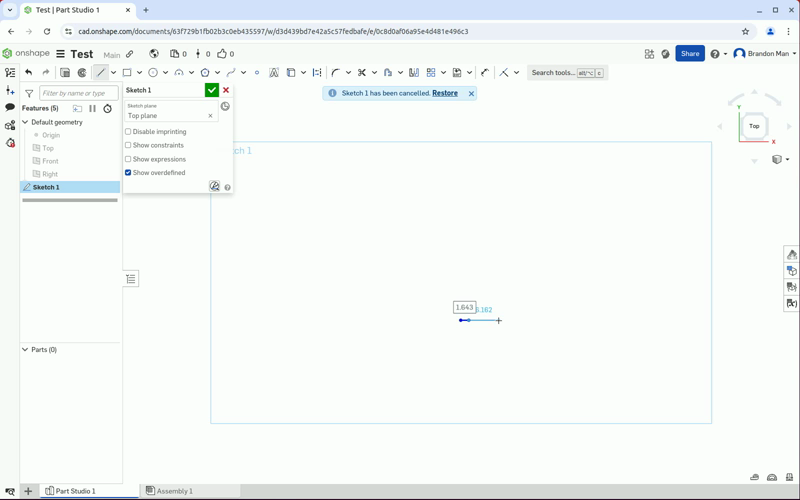
mouse_move(468, 282)
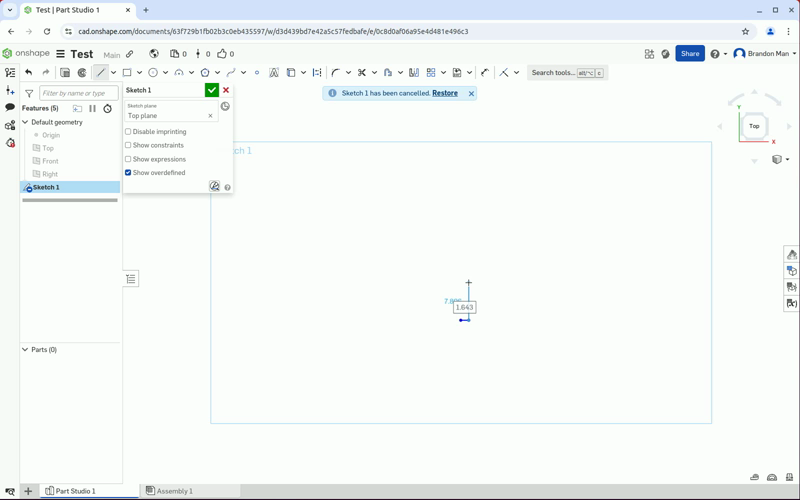
click(468, 282)
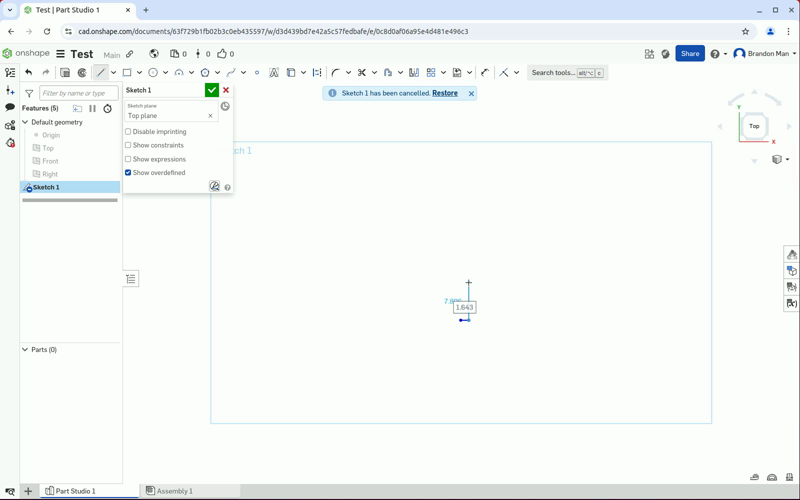
key_up(shift)
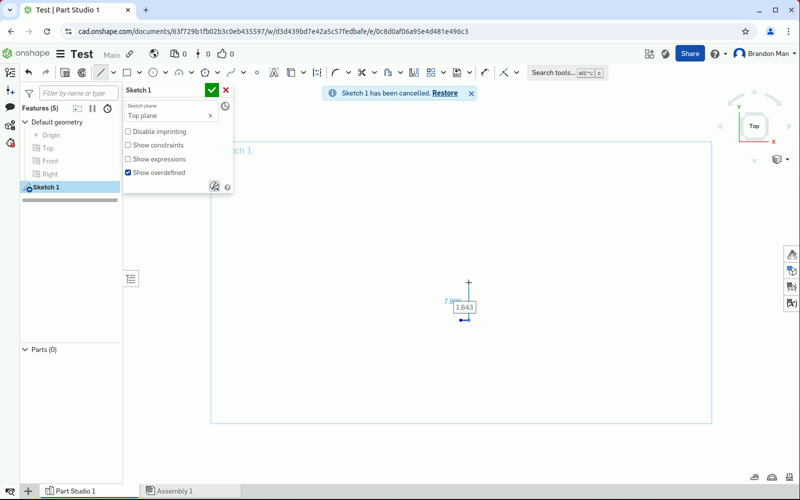
key_down(shift)
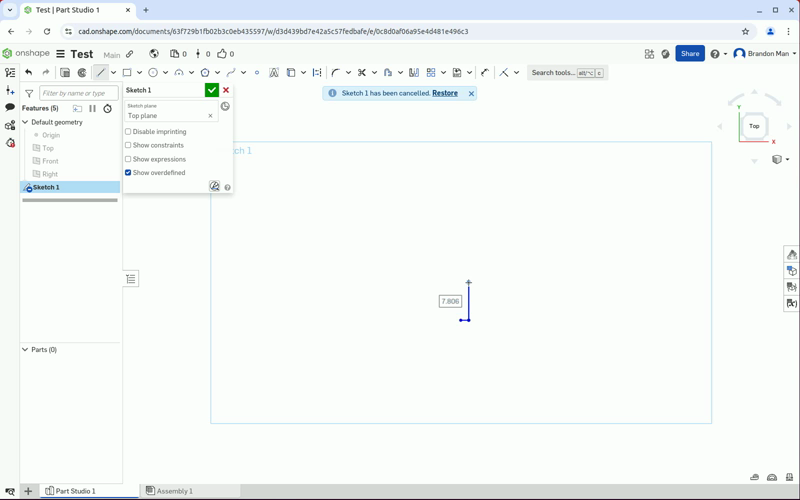
mouse_move(498, 282)
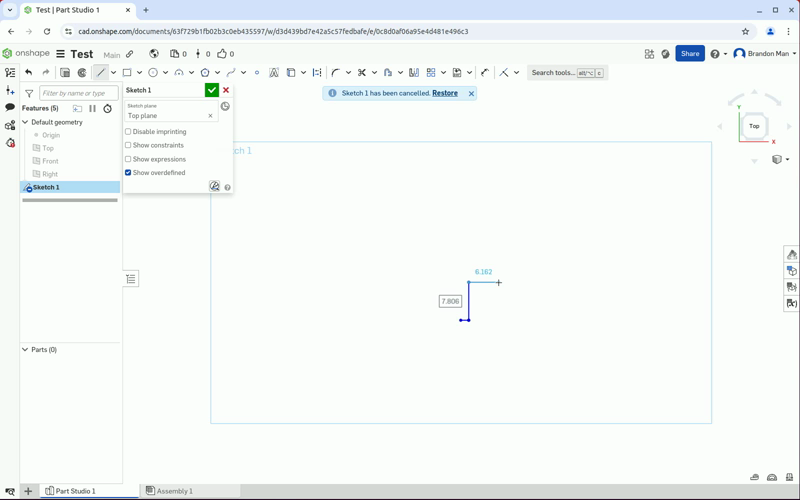
mouse_move(460, 282)
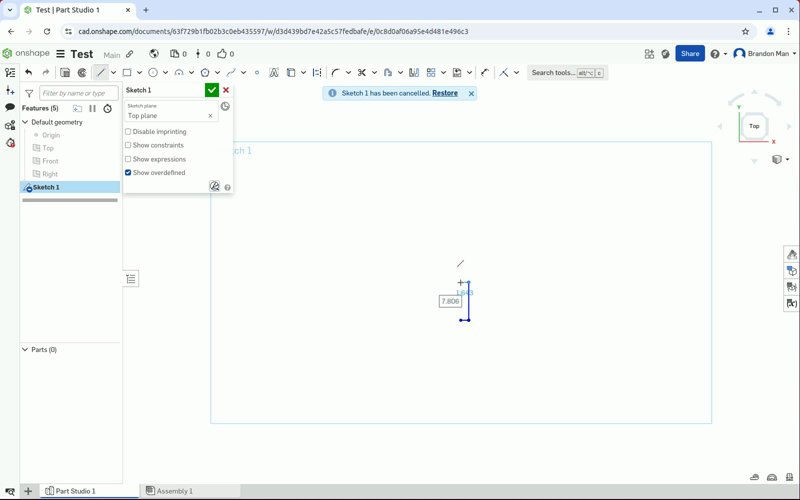
click(460, 282)
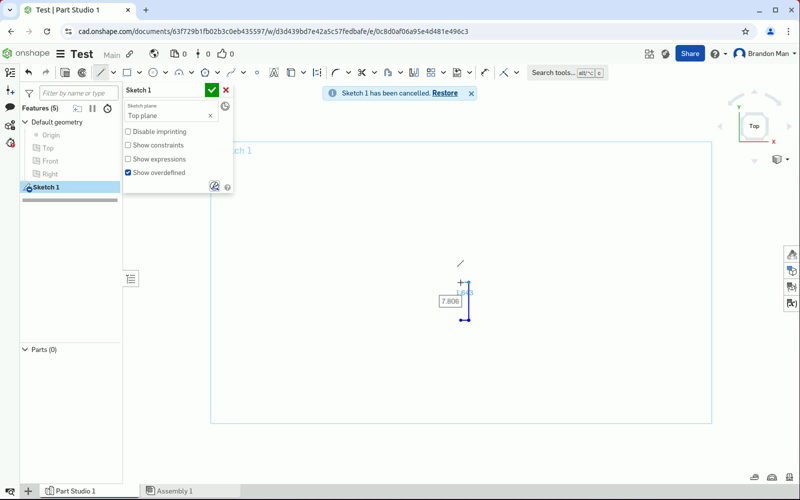
key_up(shift)
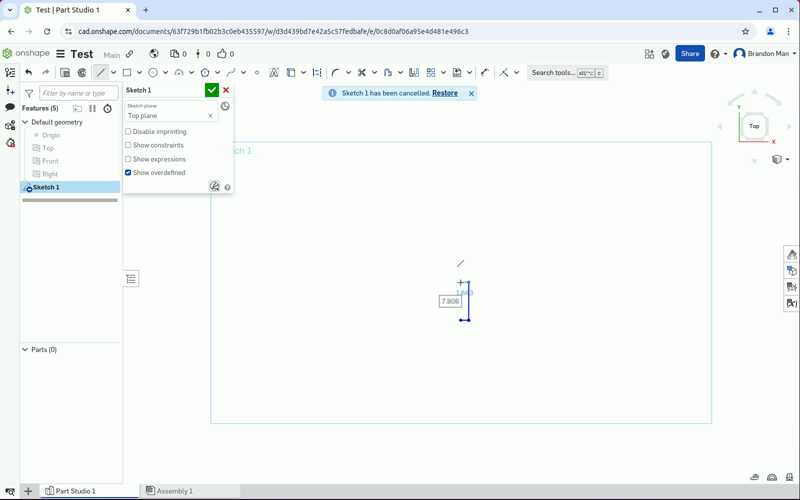
mouse_move(490, 282)
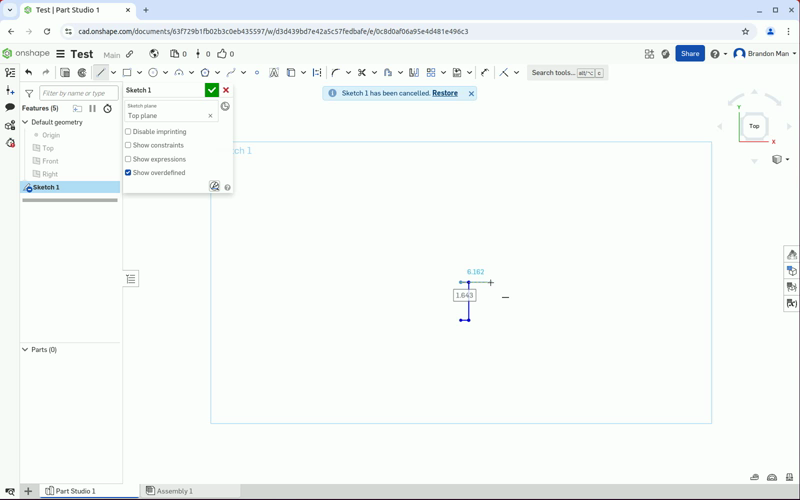
key_down(shift)
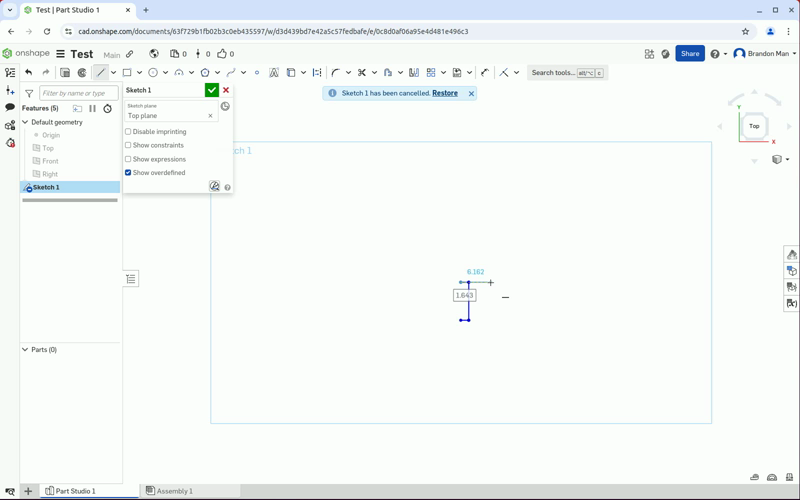
mouse_move(460, 320)
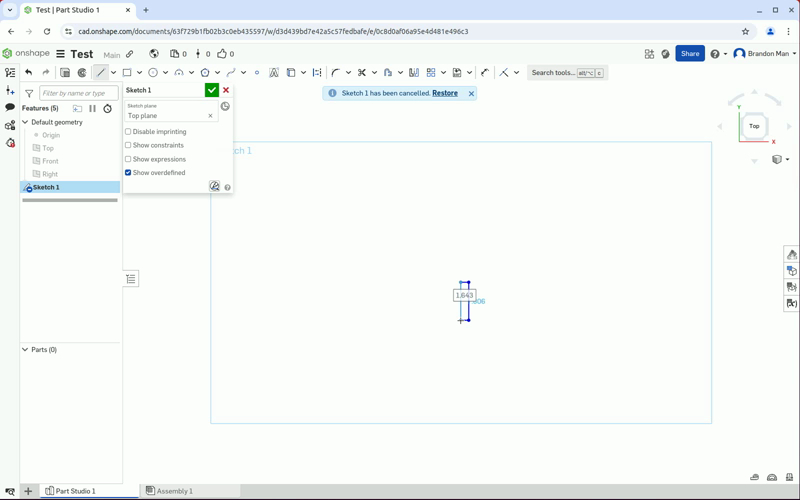
key_up(shift)
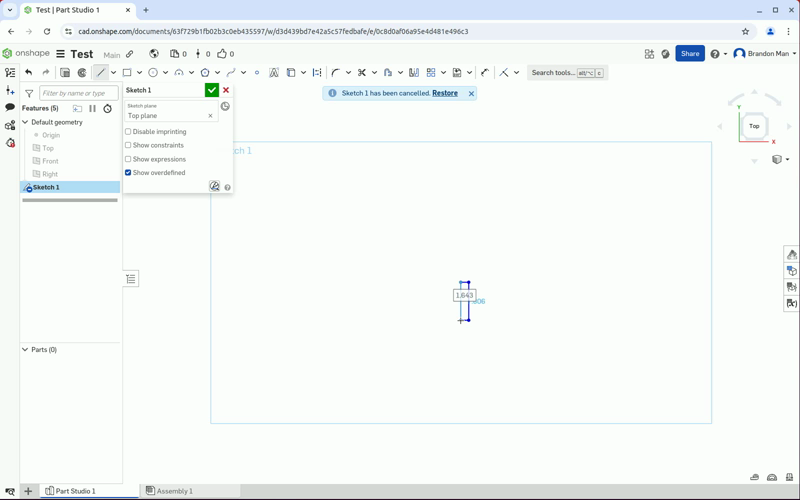
click(460, 320)
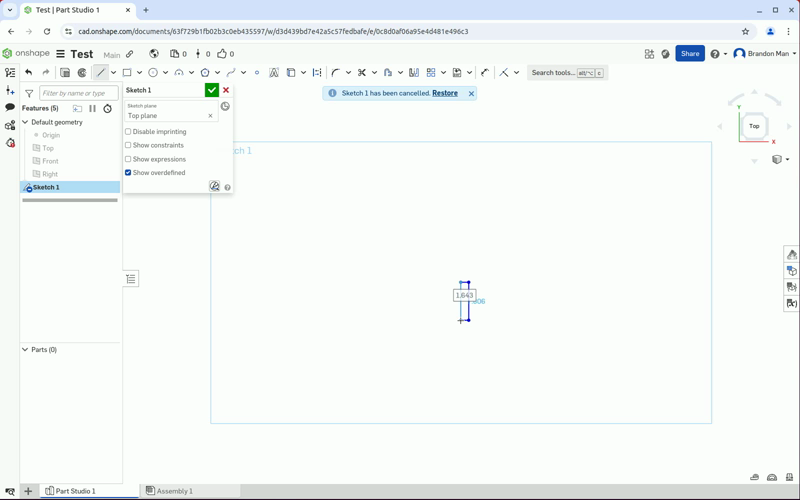
key(esc)
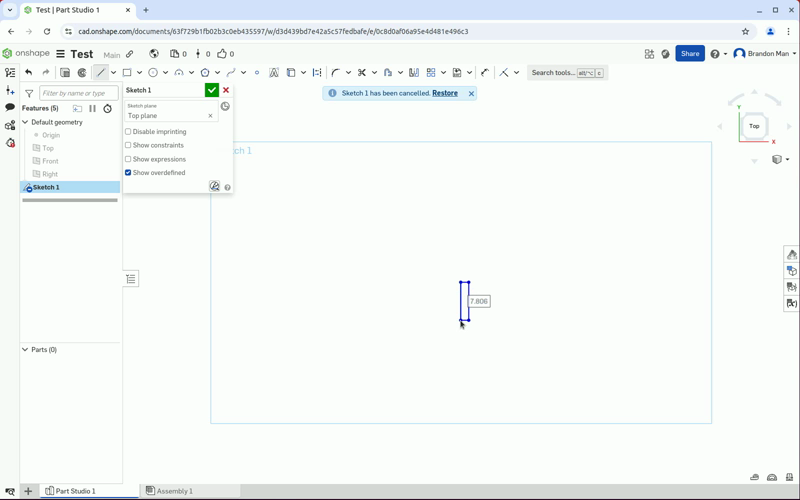
mouse_move(462, 291)
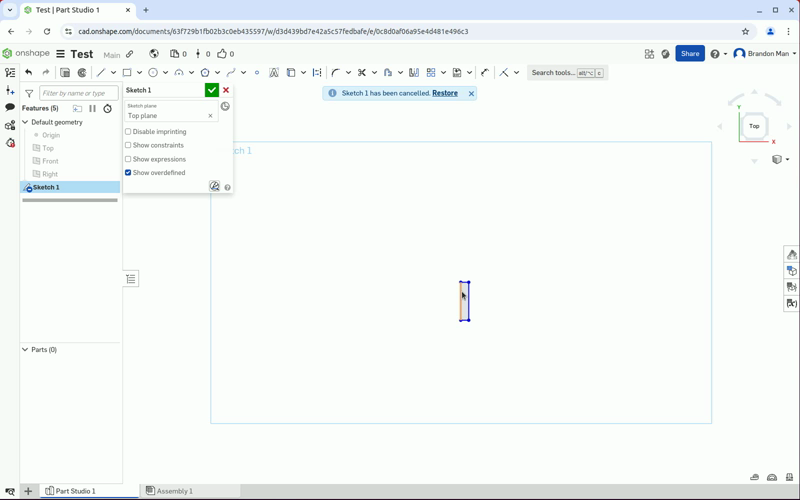
scroll(6)
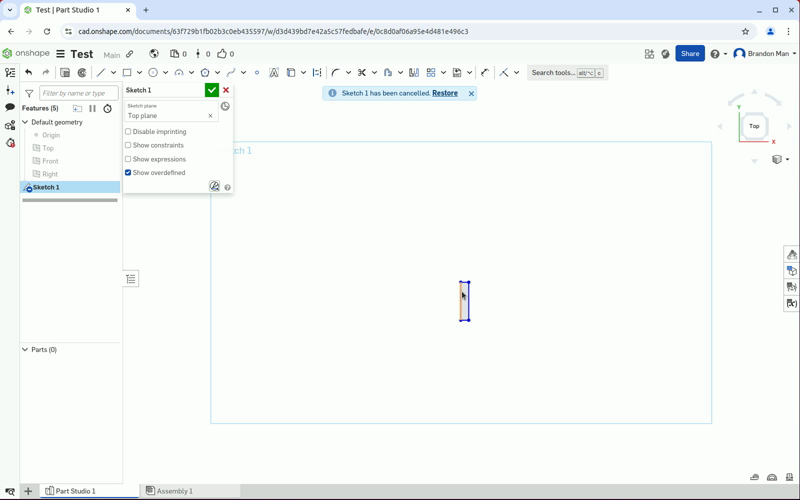
scroll(6)
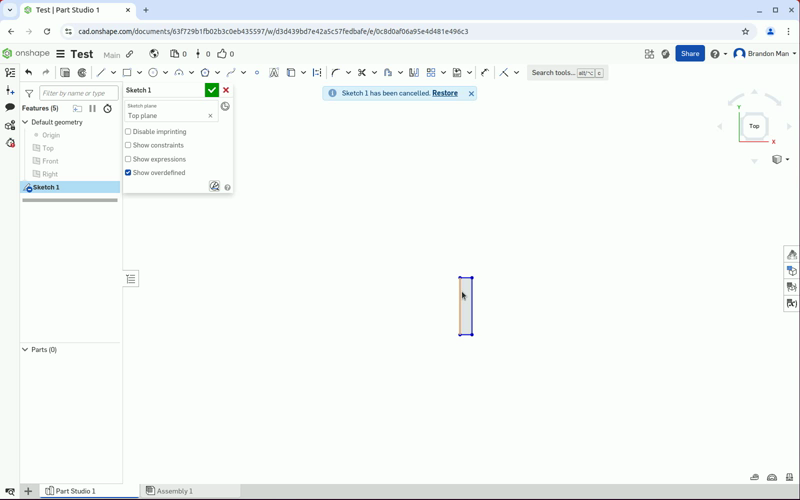
scroll(6)
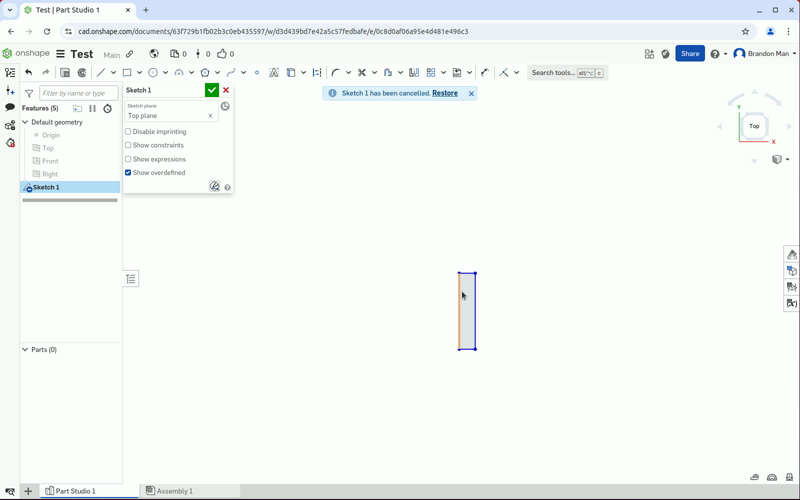
scroll(6)
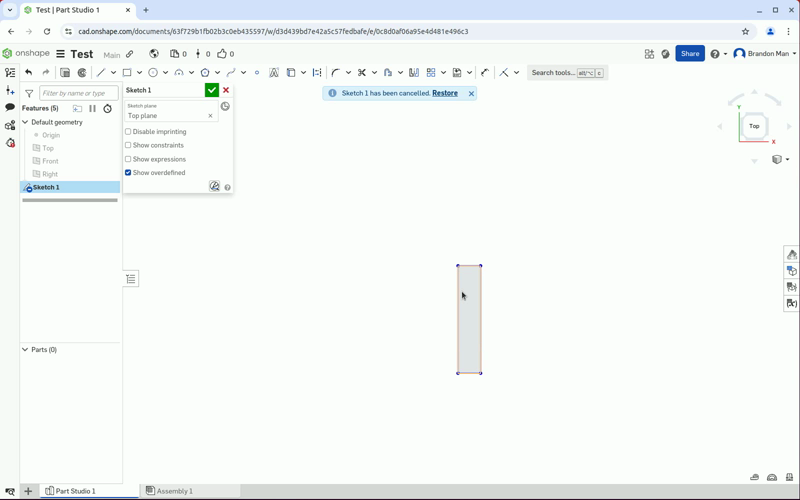
scroll(6)
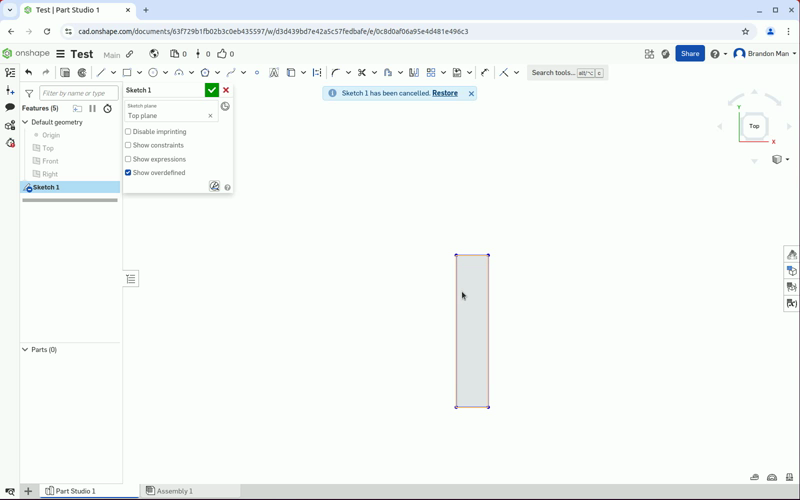
scroll(6)
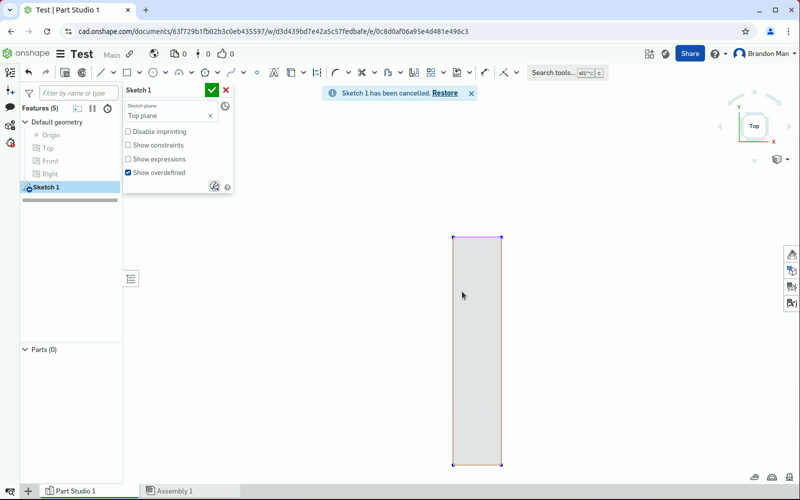
scroll(6)
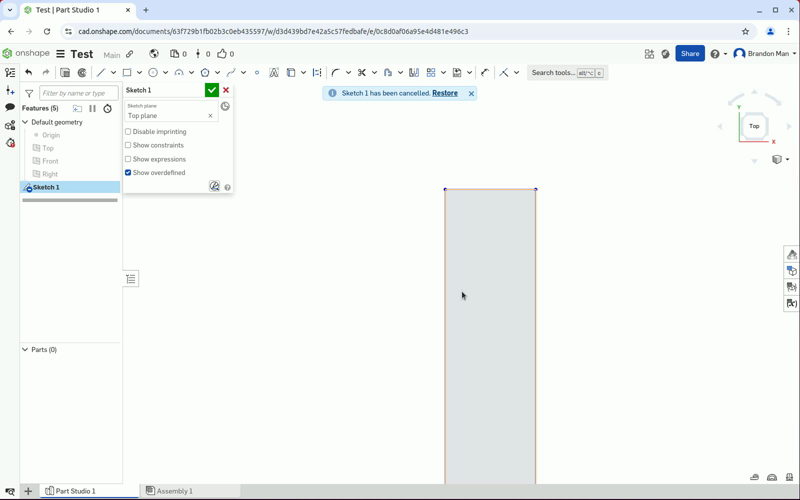
click(462, 291)
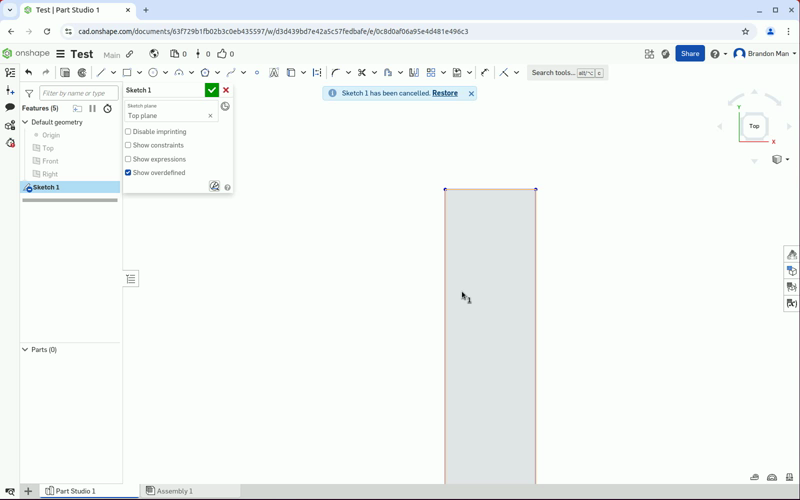
scroll(-6)
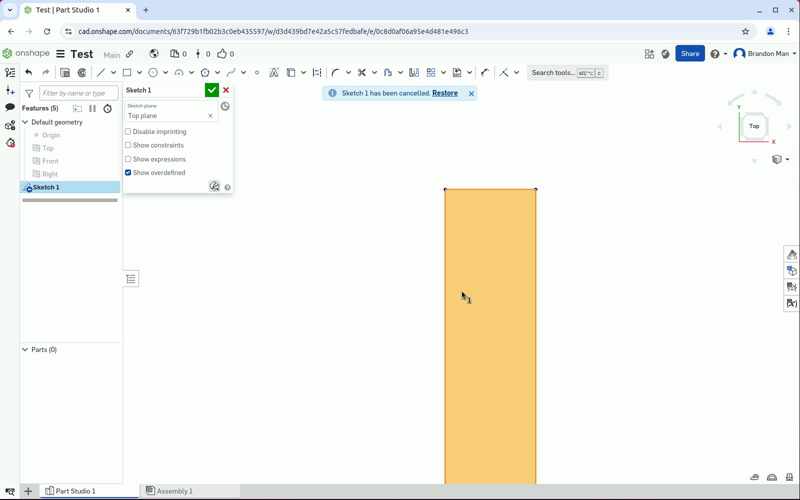
scroll(-6)
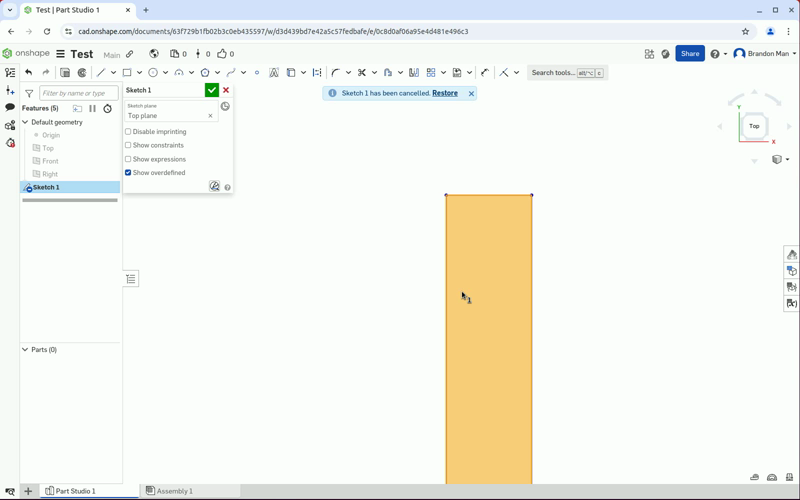
scroll(-6)
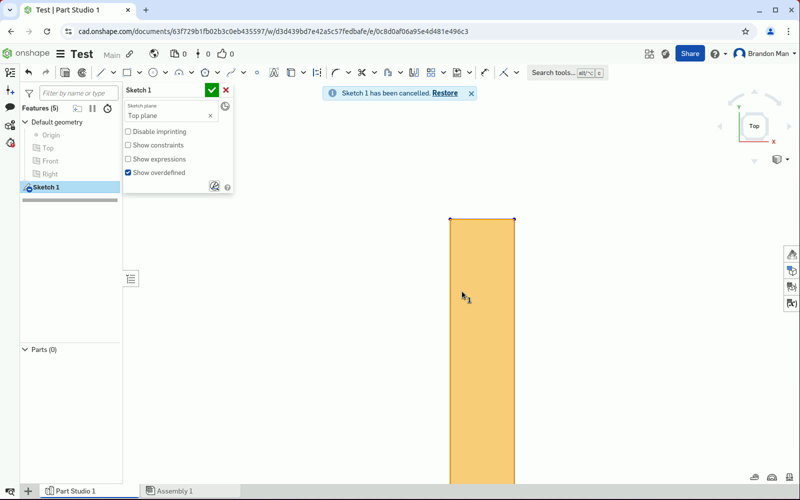
scroll(-6)
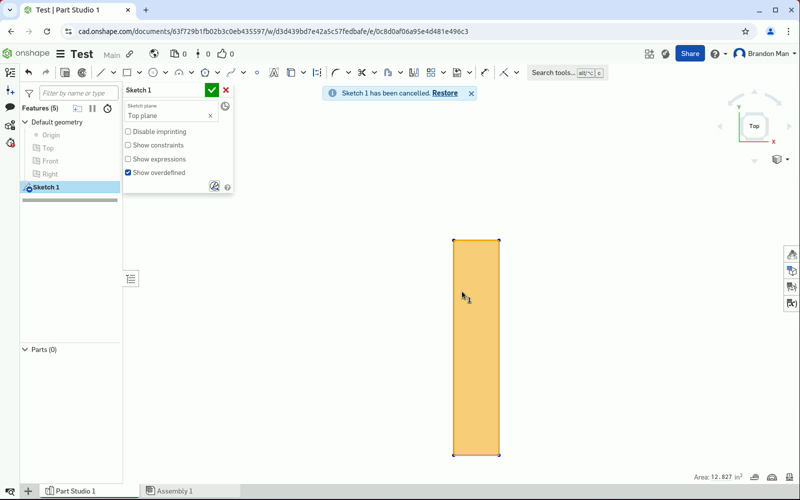
scroll(-6)
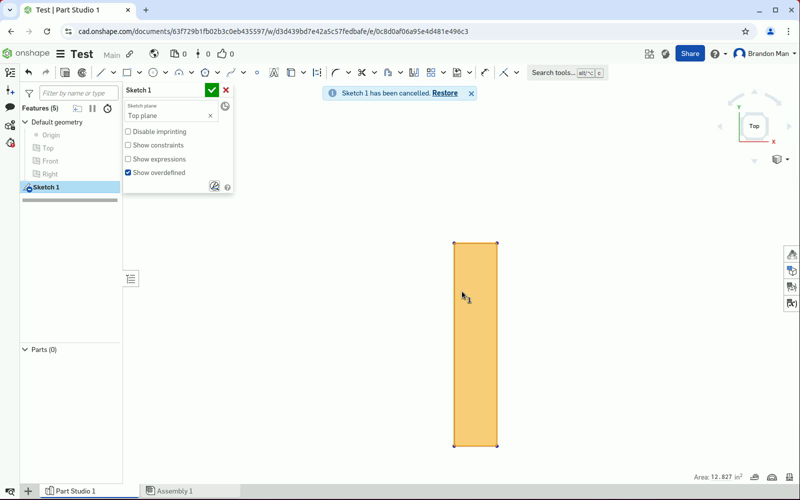
scroll(-6)
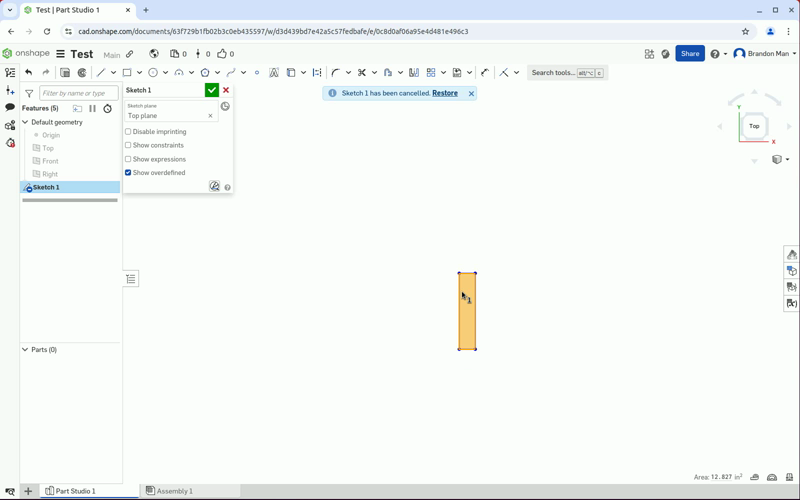
scroll(-6)
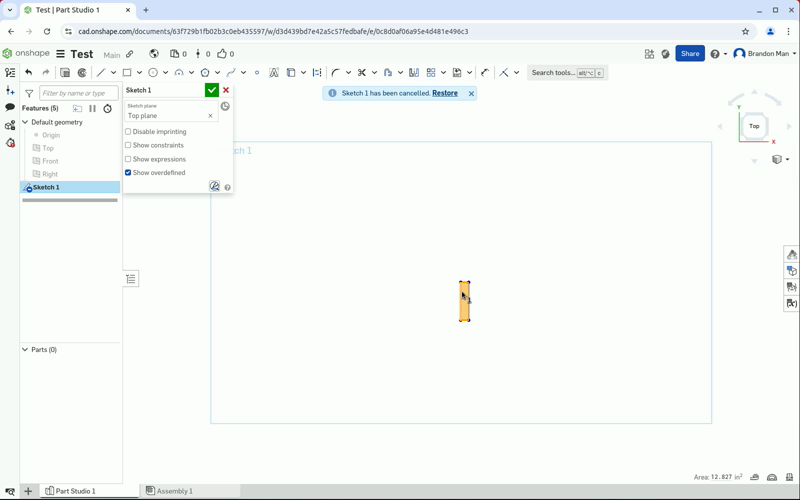
mouse_move(73, 352)
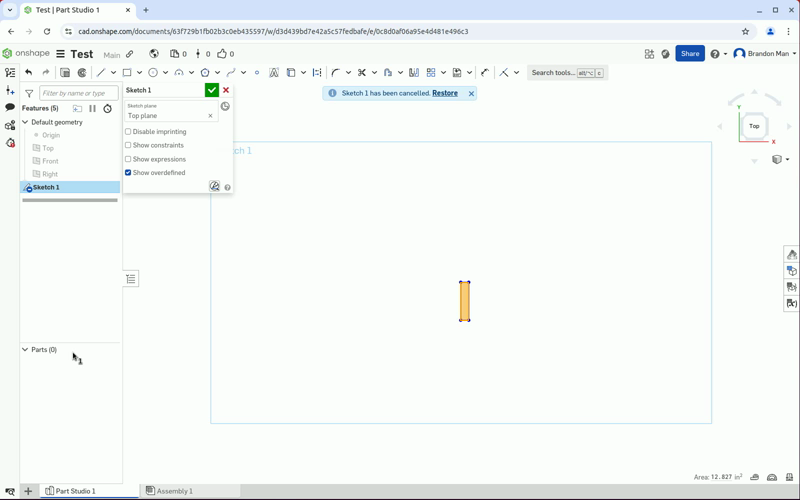
key(shift+y)
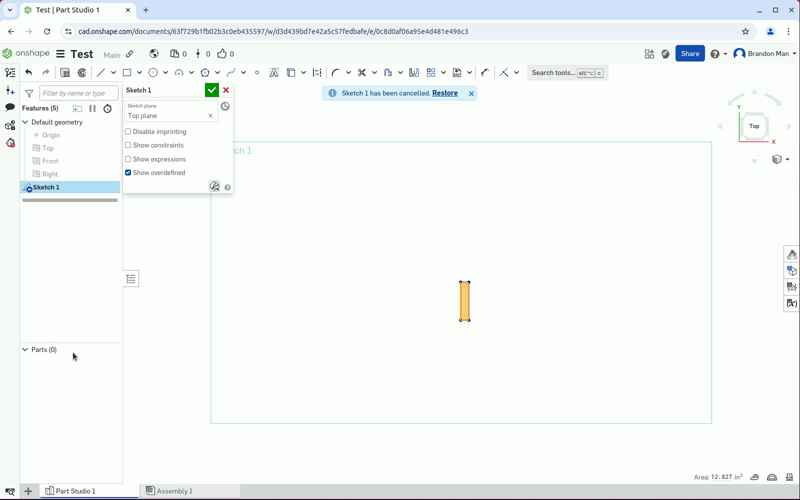
key(shift+e)
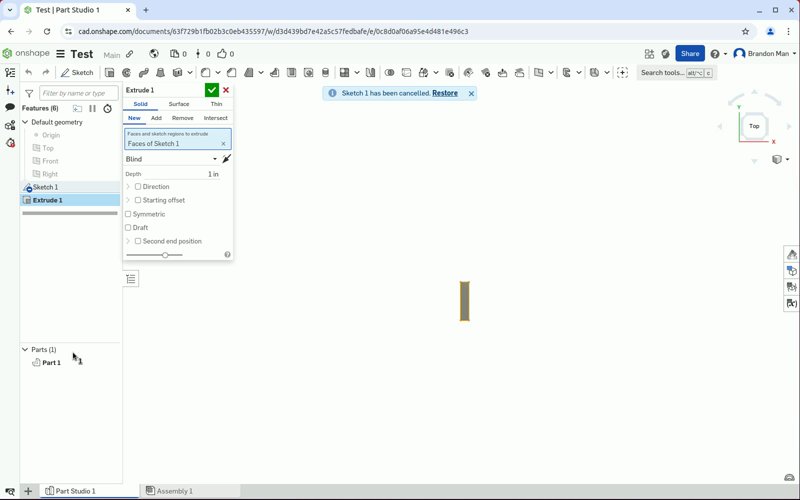
mouse_move(143, 106)
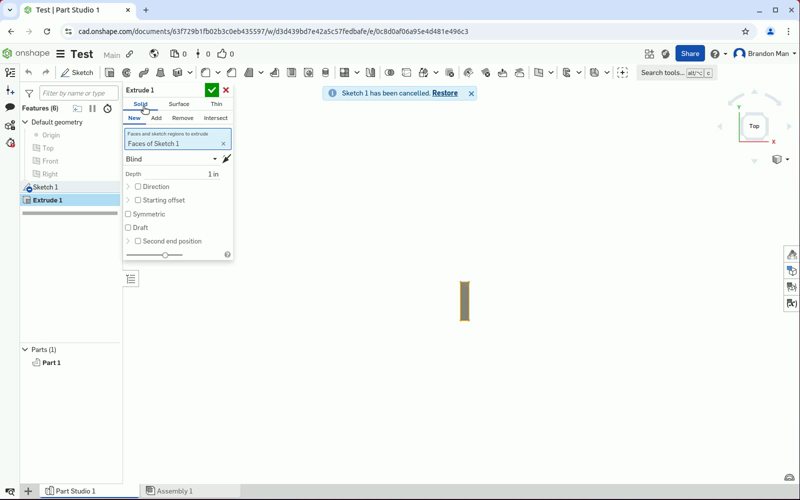
click(143, 106)
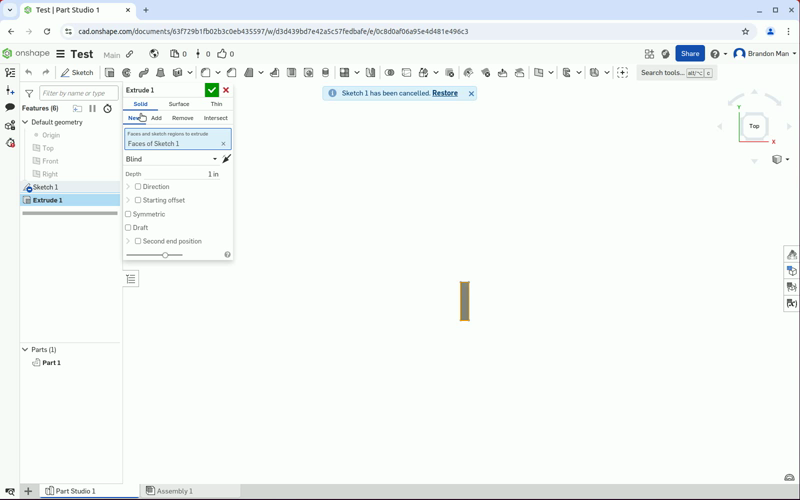
mouse_move(137, 120)
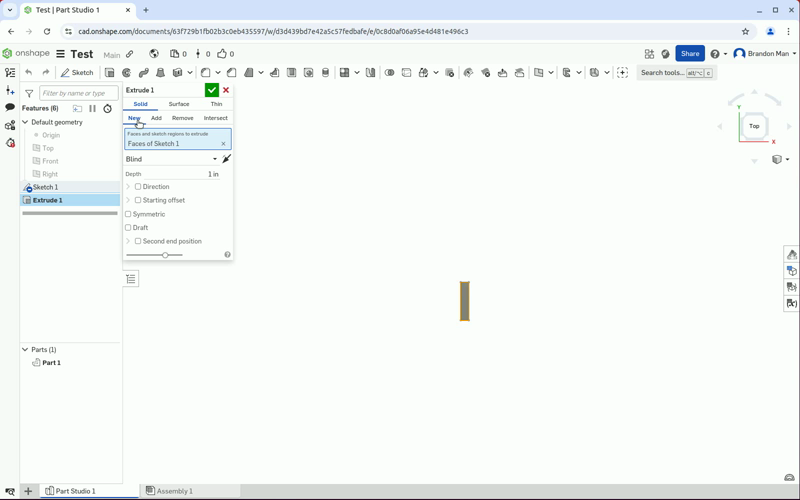
click(137, 120)
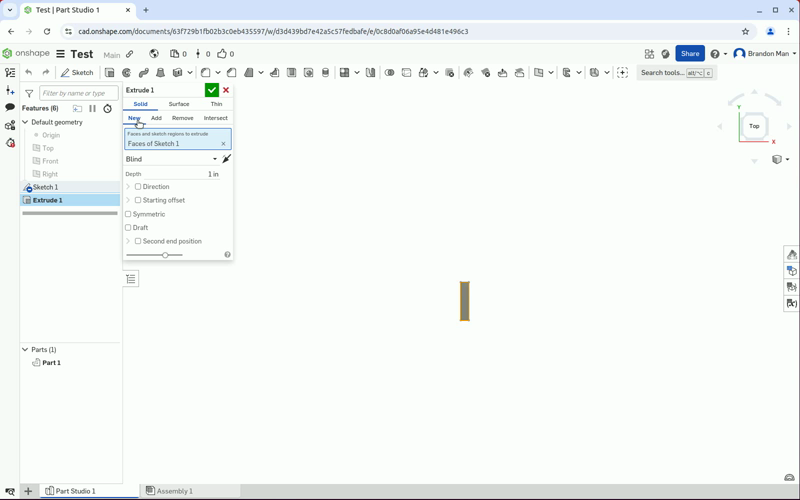
key(tab, 4)
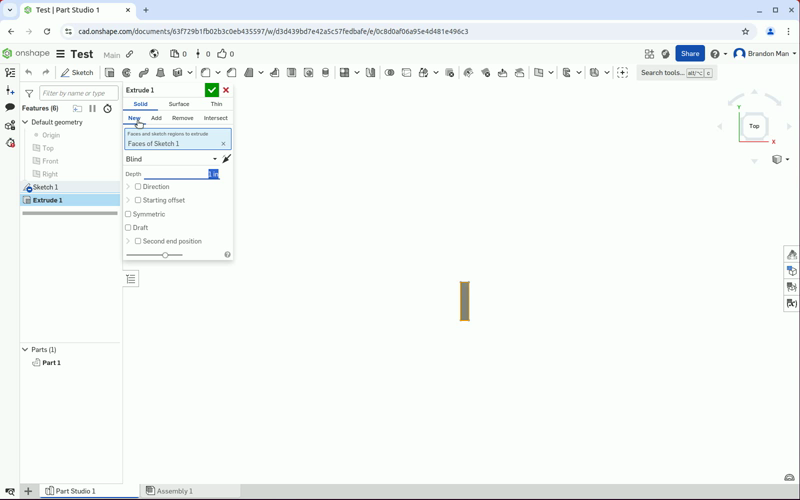
text(23.108)
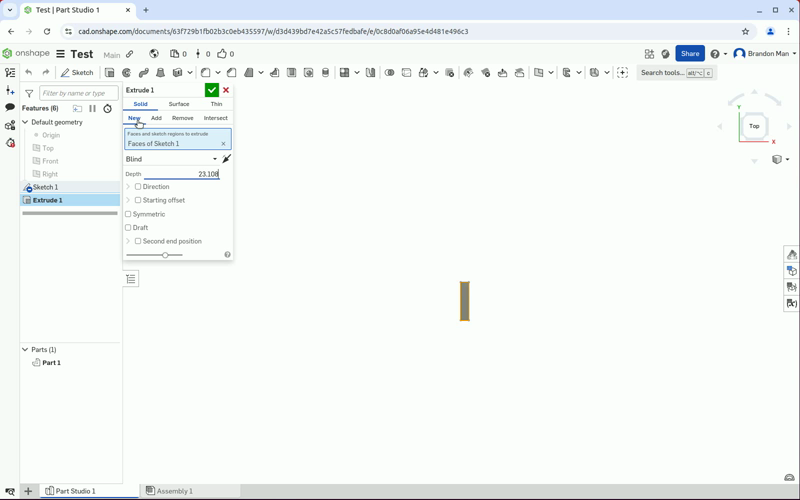
key(enter)
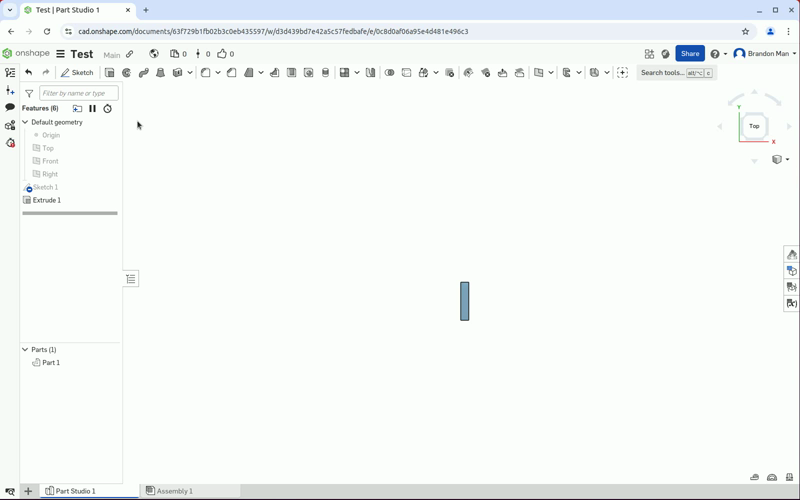
key(shift+h)
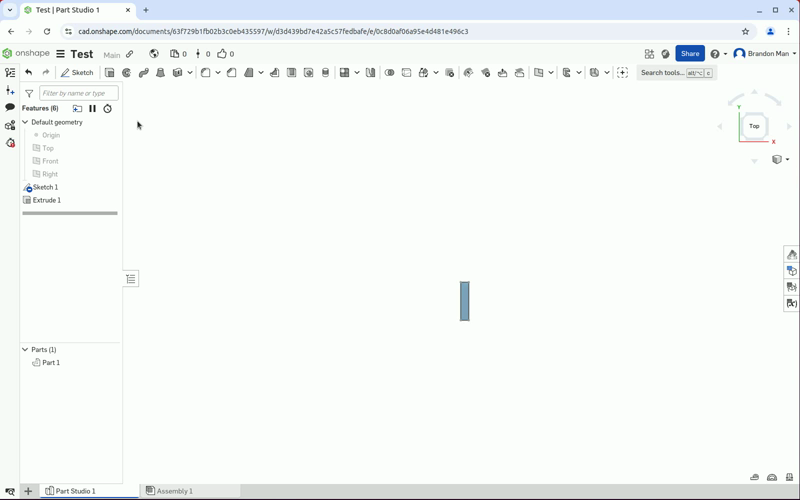
key(shift+h)
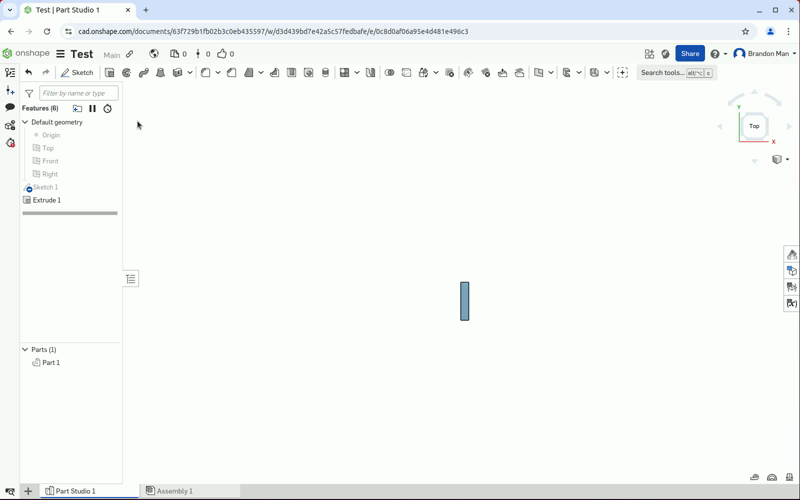
mouse_move(73, 189)
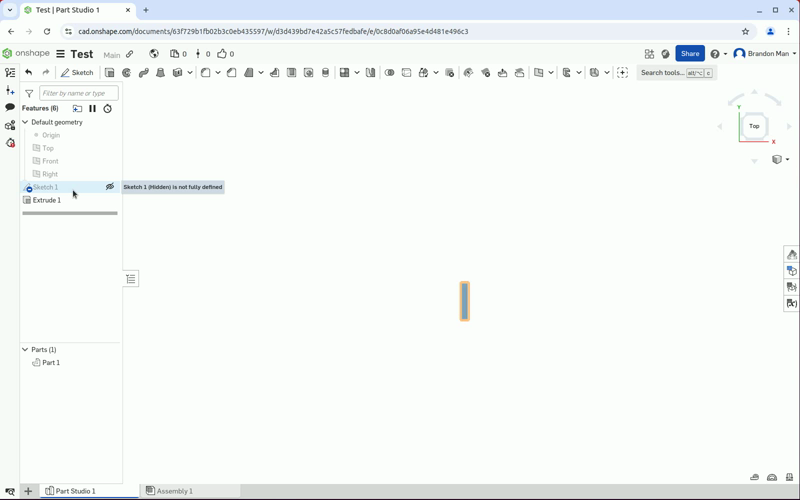
click(73, 189)
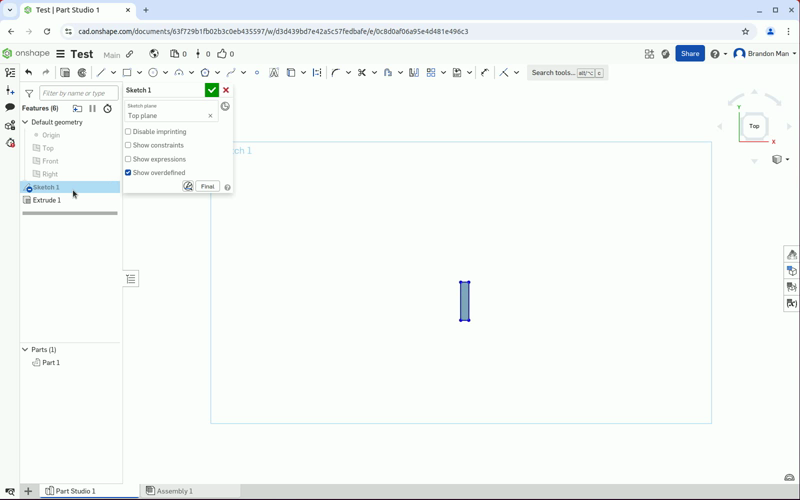
mouse_move(229, 92)
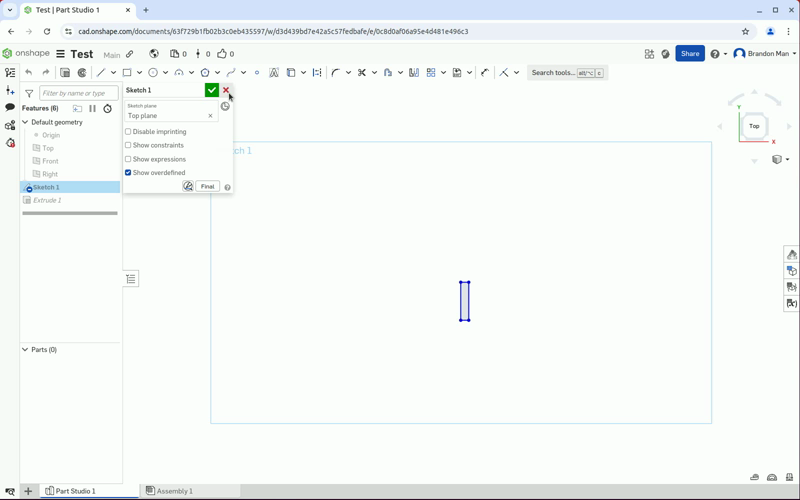
click(229, 92)
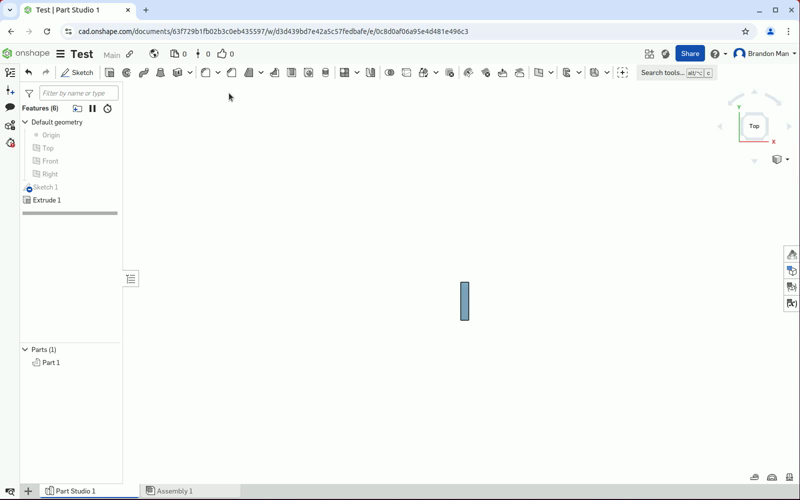
mouse_move(73, 352)
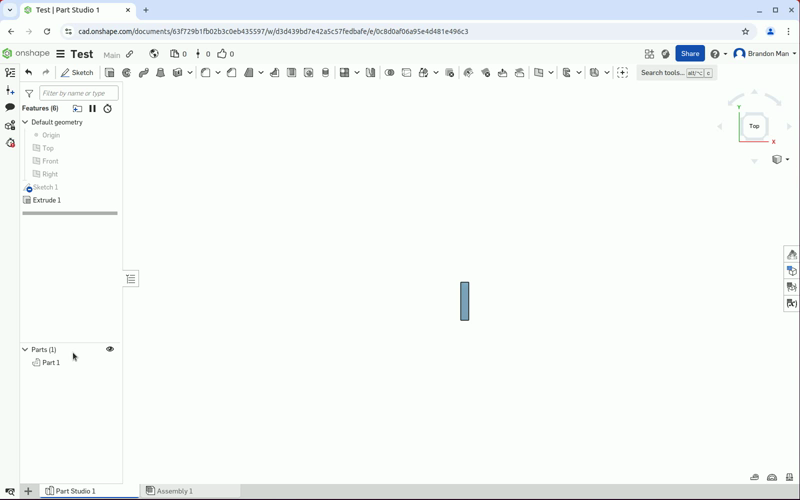
key(y)
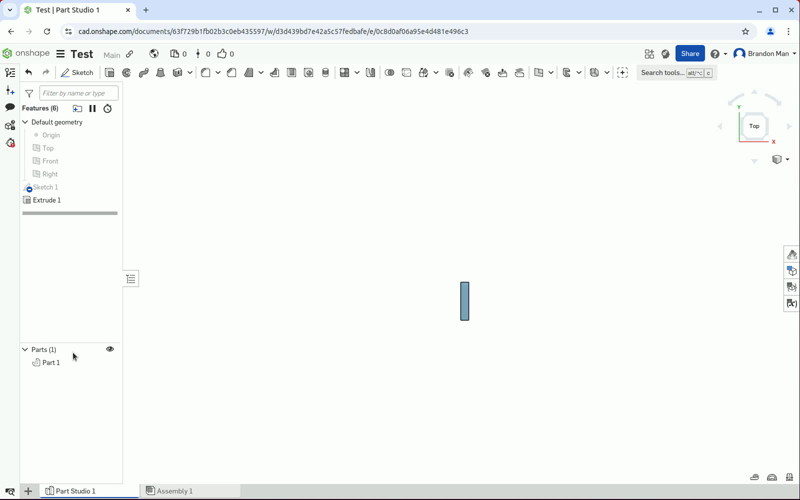
key(shift+p)
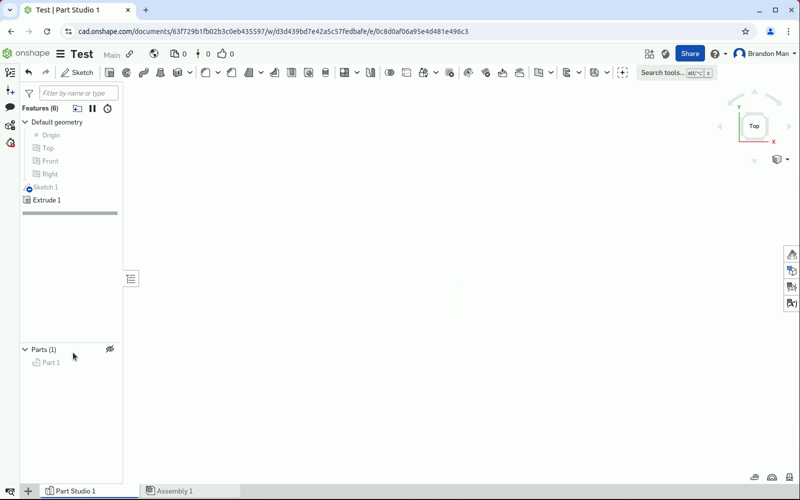
key(space)
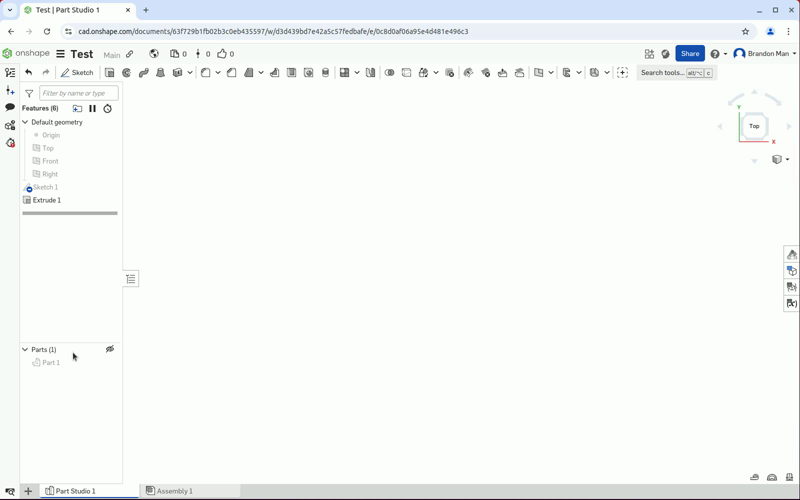
key_down(shift)
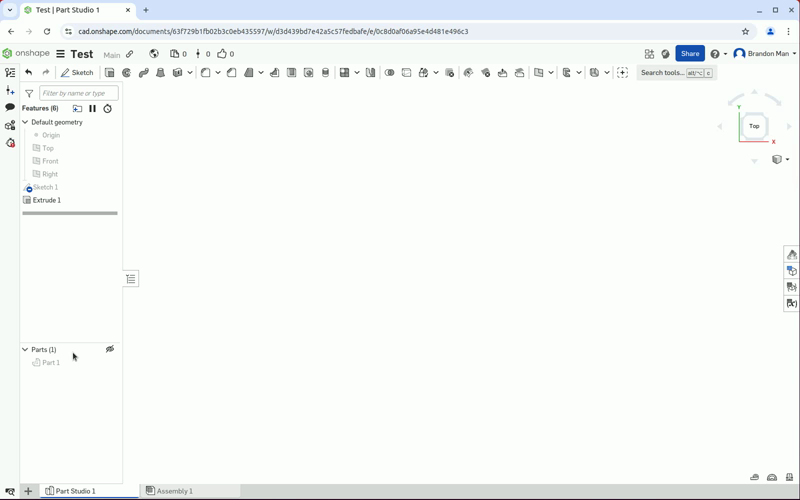
key(up)
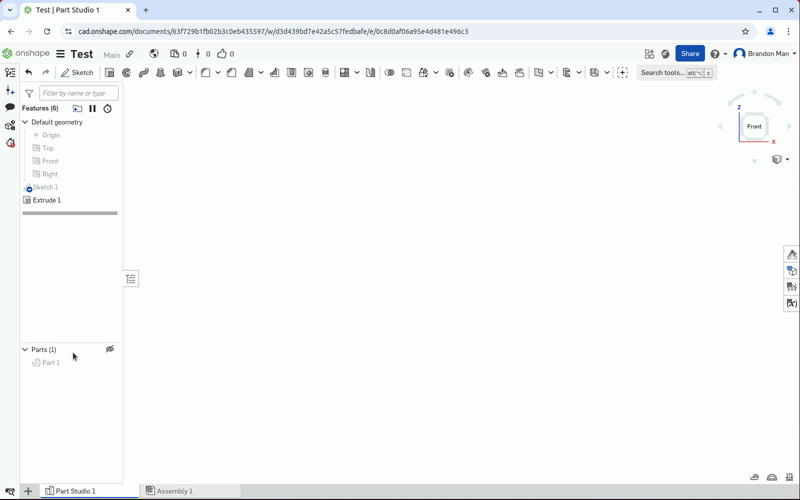
key_up(shift)
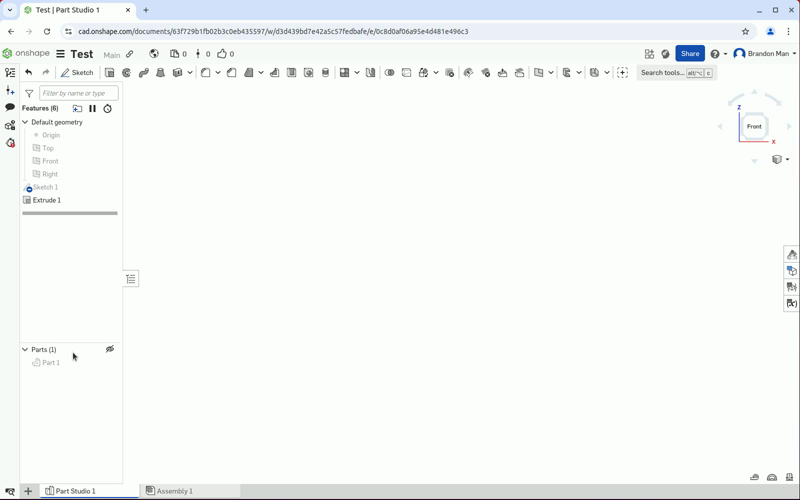
key(space)
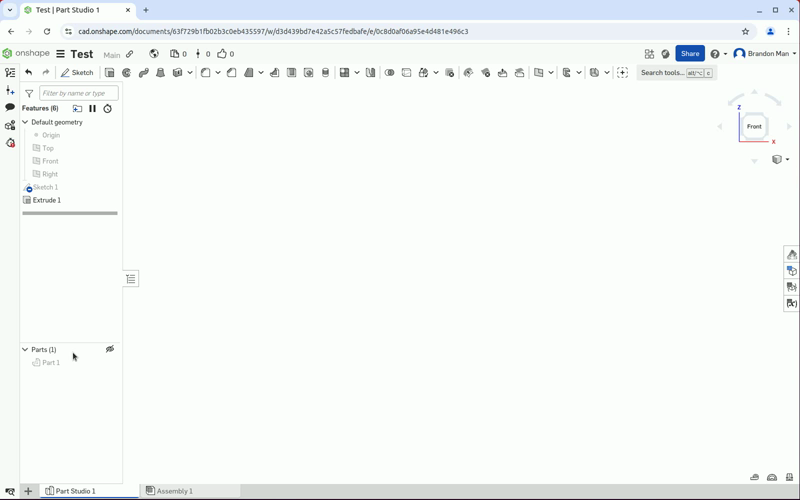
key_down(shift)
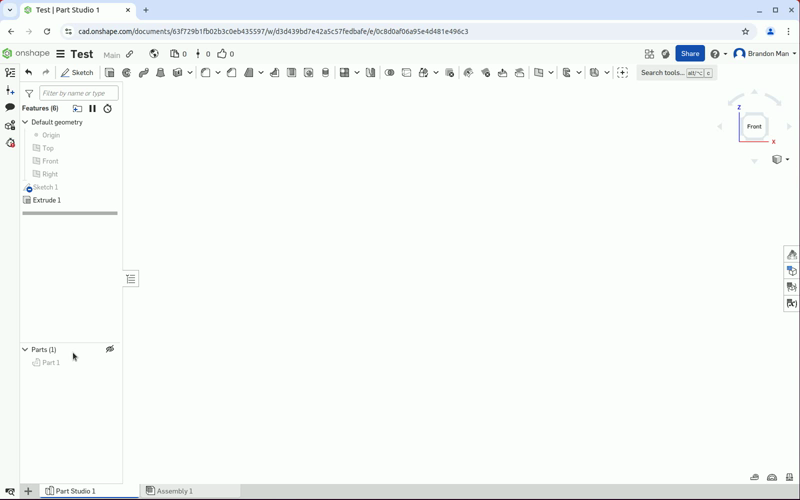
key(left)
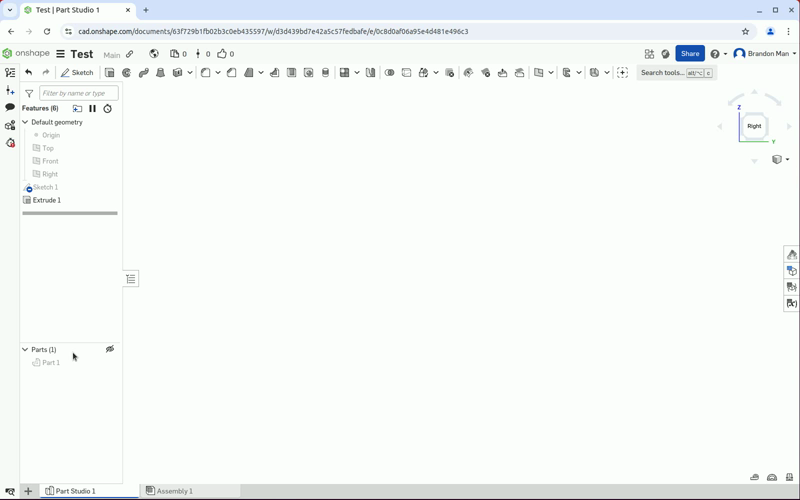
key_up(shift)
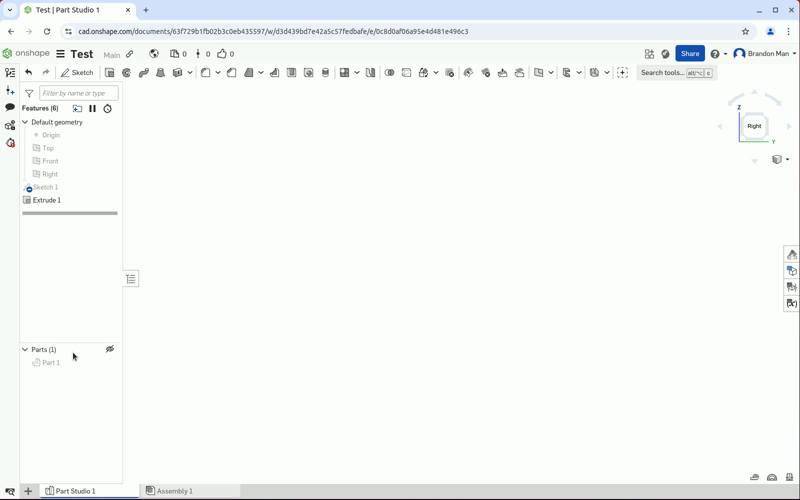
mouse_move(73, 352)
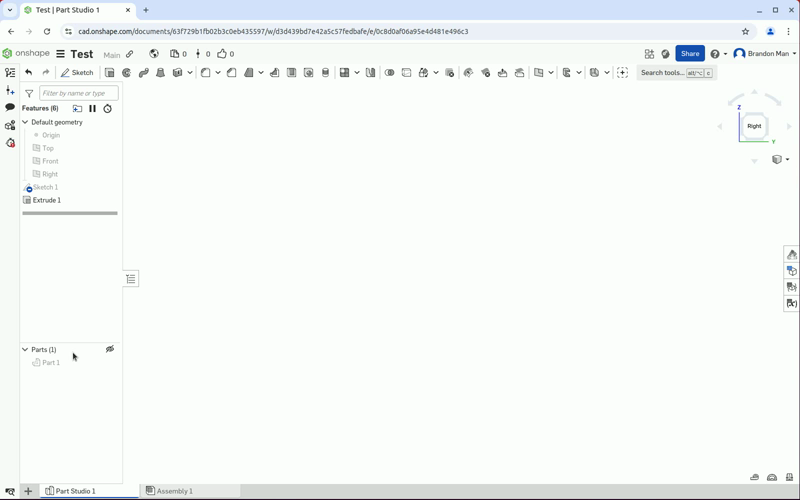
key(shift+y)
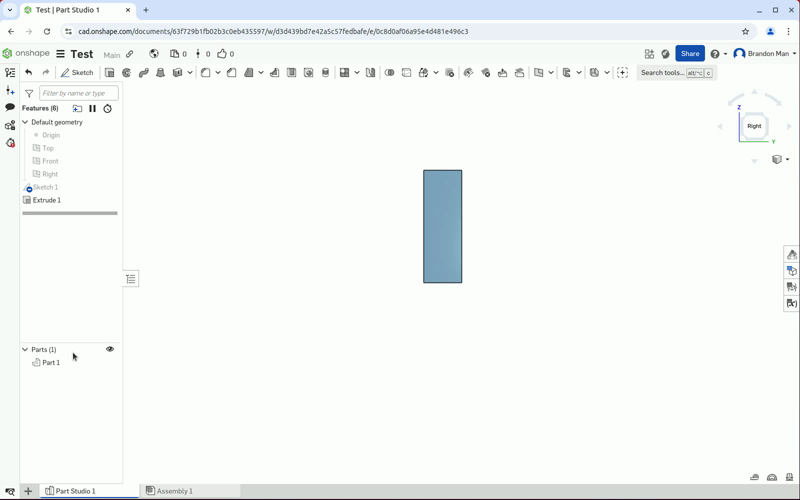
mouse_move(541, 75)
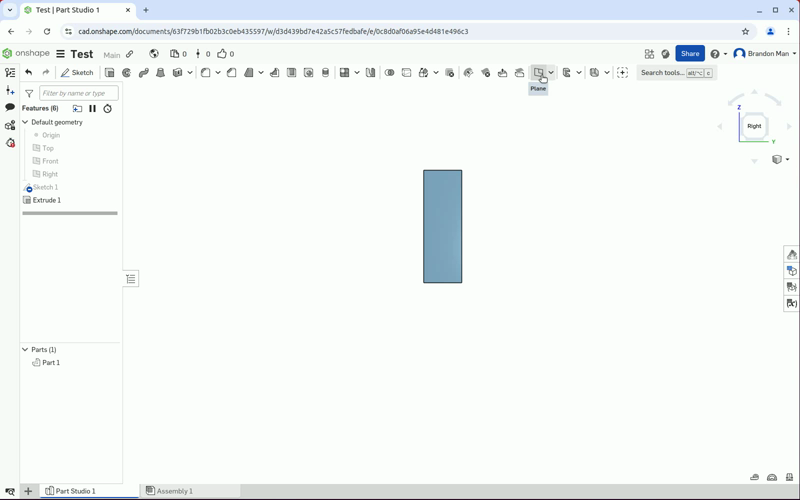
click(541, 75)
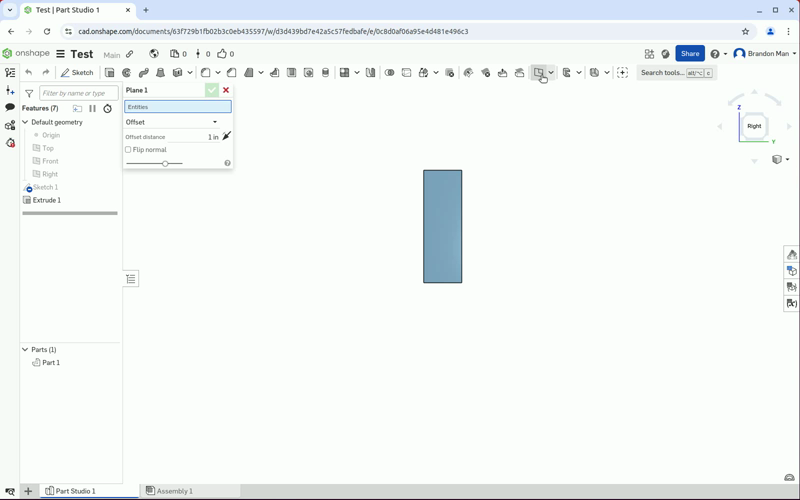
mouse_move(73, 176)
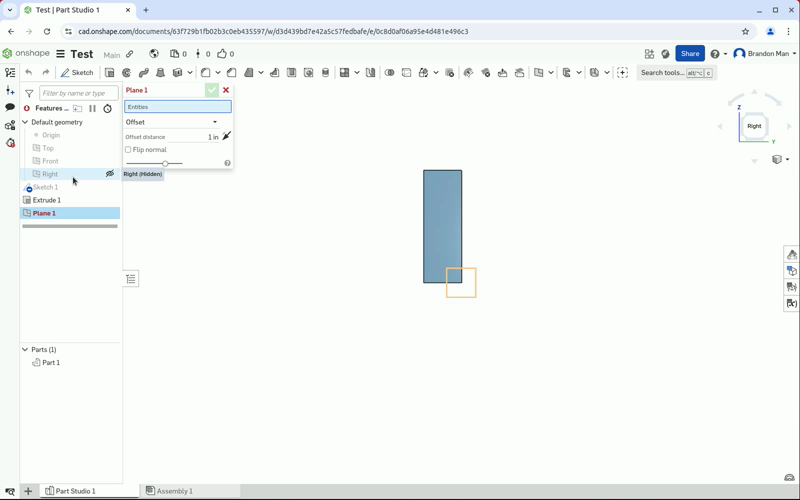
click(73, 176)
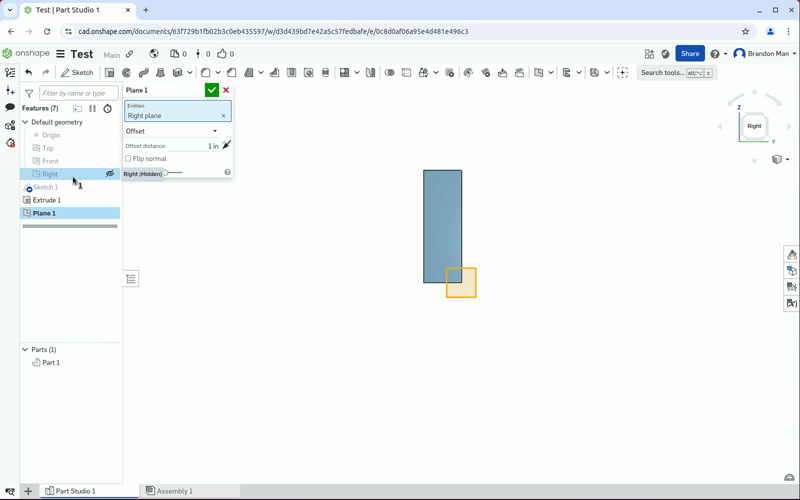
key(tab, 2)
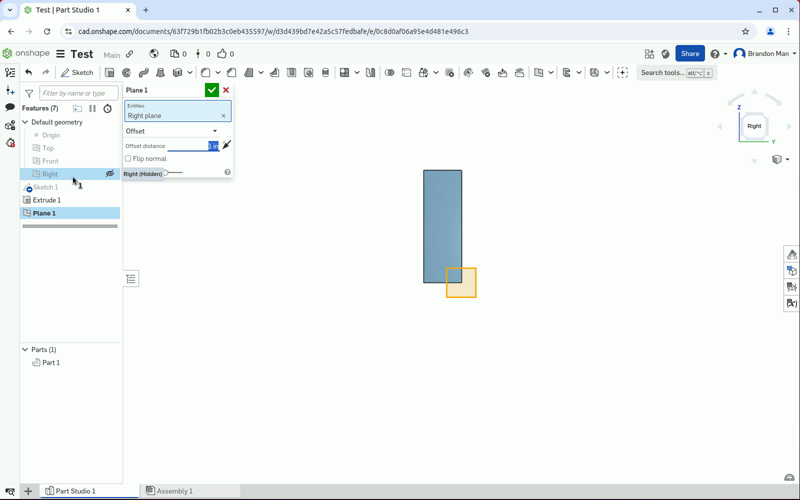
text(1.448)
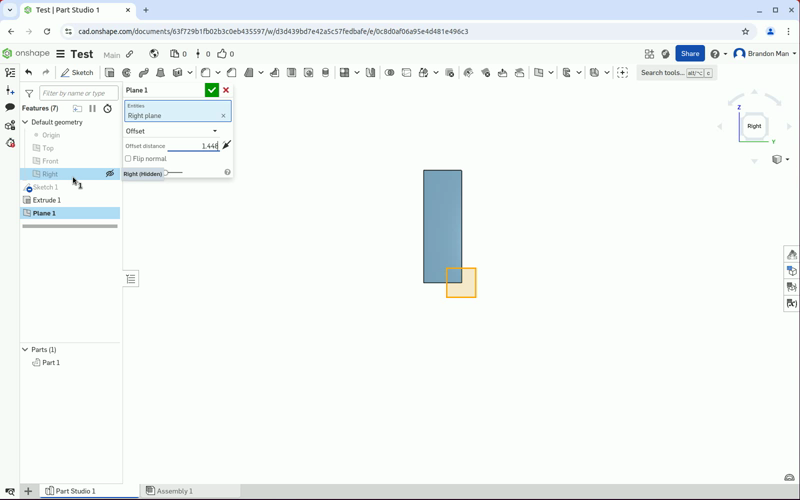
key(enter, 2)
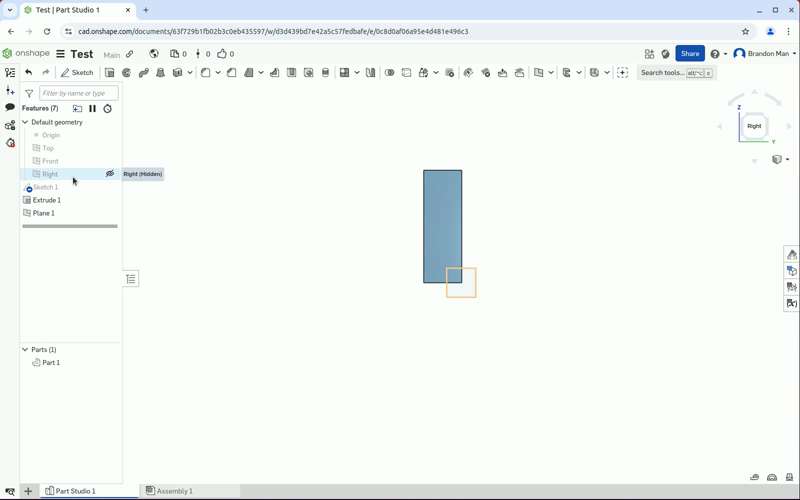
key(shift+s)
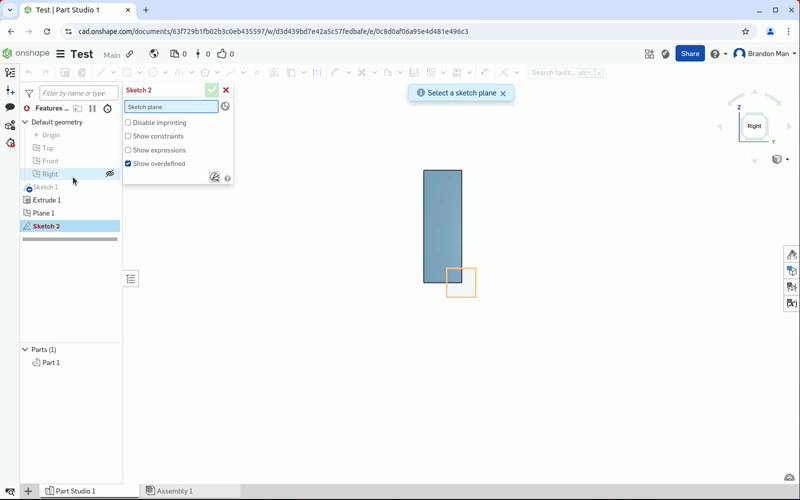
mouse_move(73, 215)
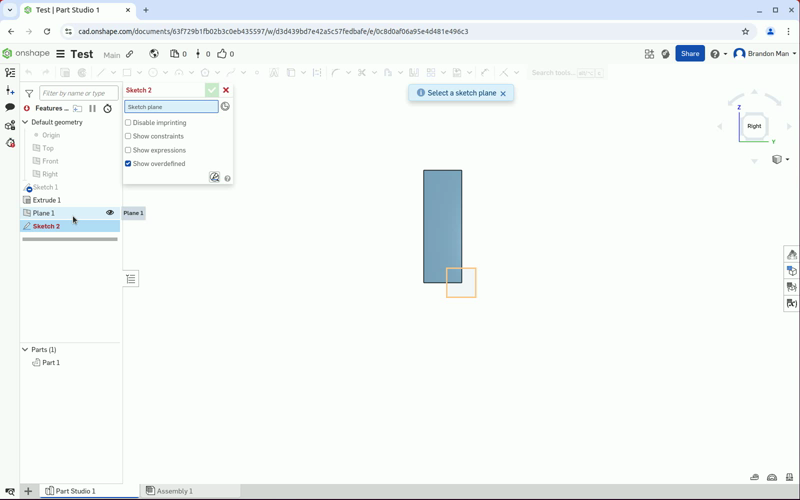
click(73, 215)
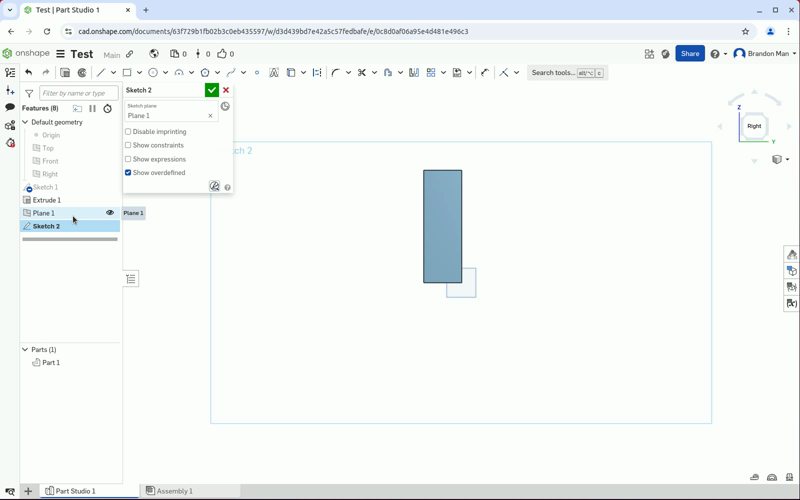
mouse_move(73, 352)
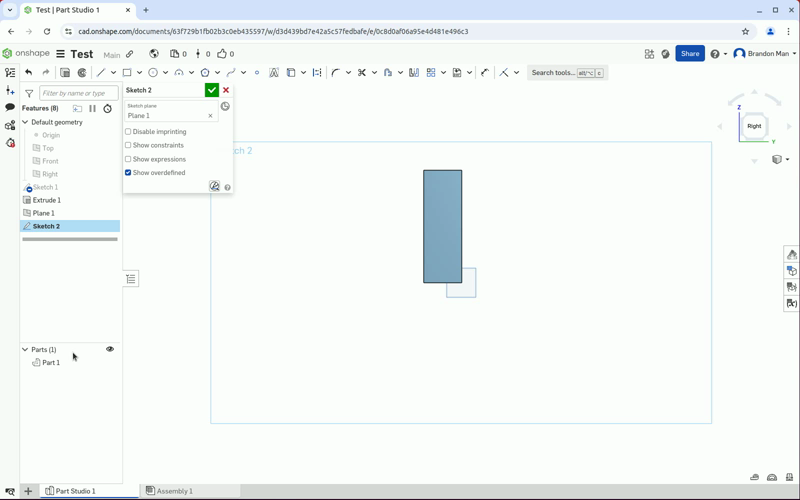
key(y)
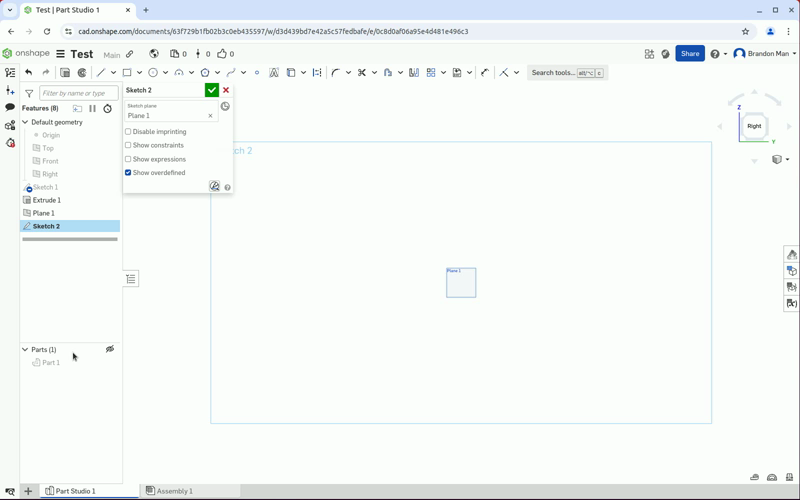
key(c)
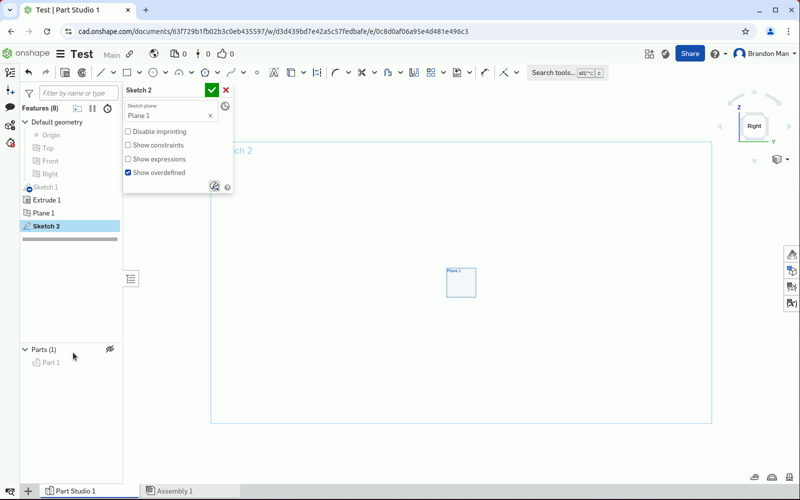
key_down(shift)
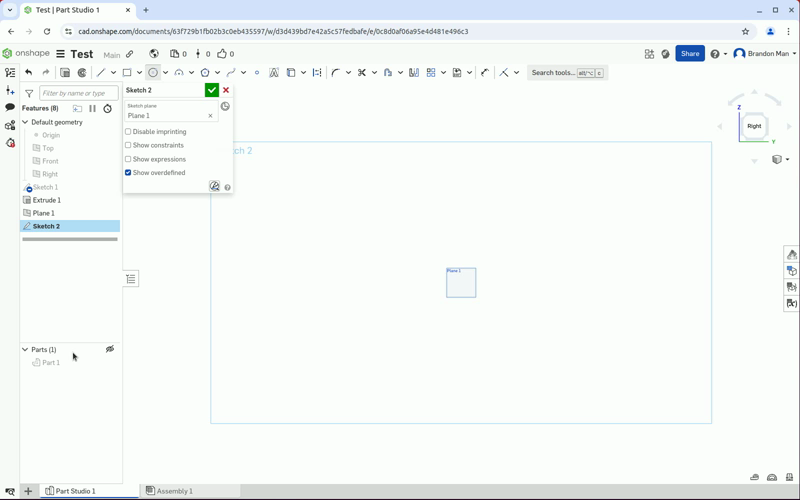
mouse_move(441, 226)
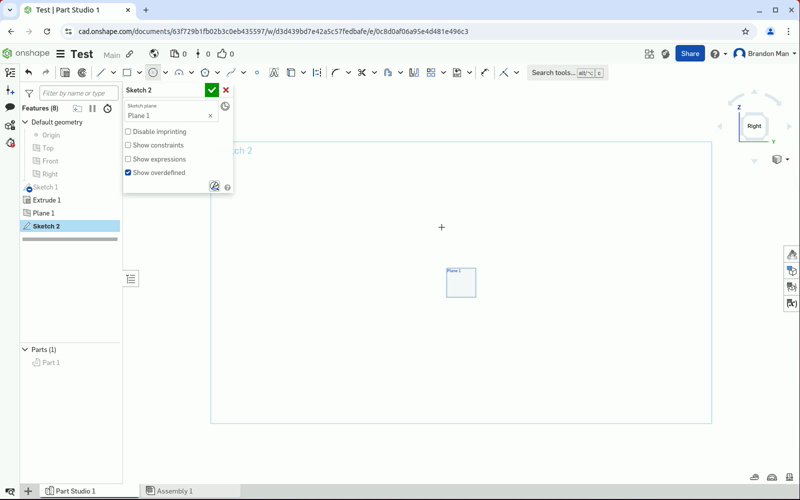
click(441, 226)
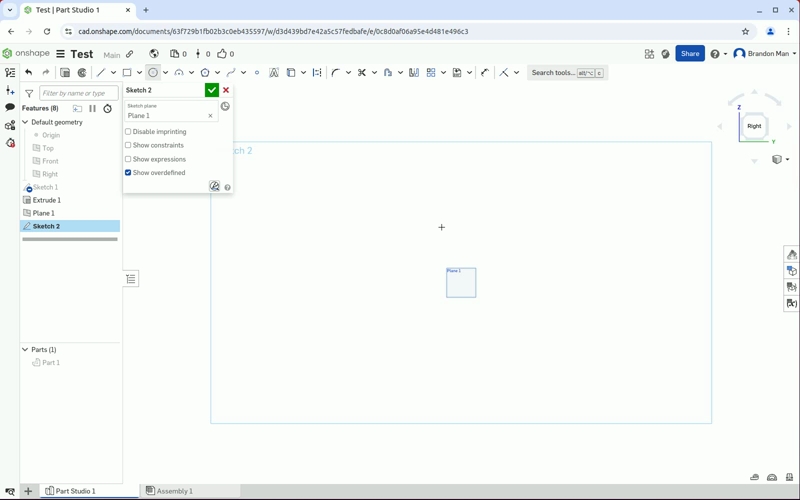
key_up(shift)
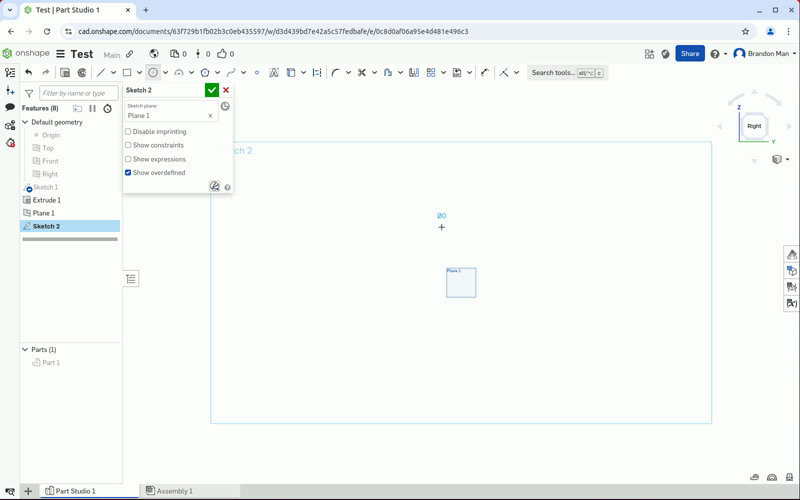
mouse_move(444, 226)
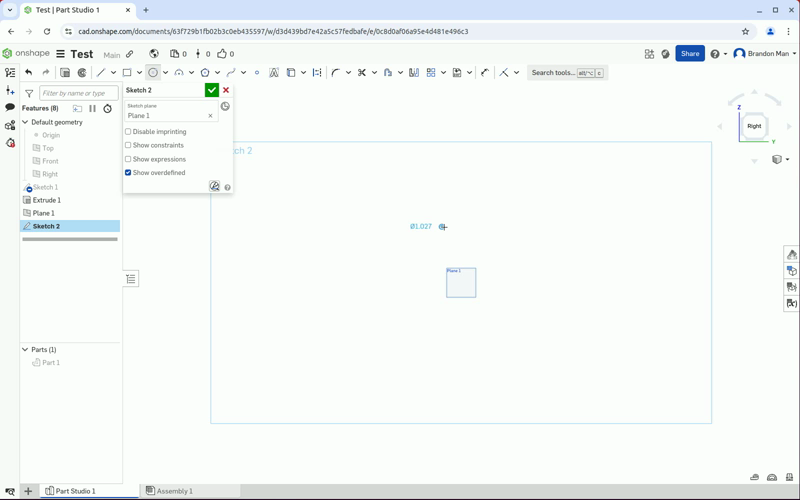
scroll(6)
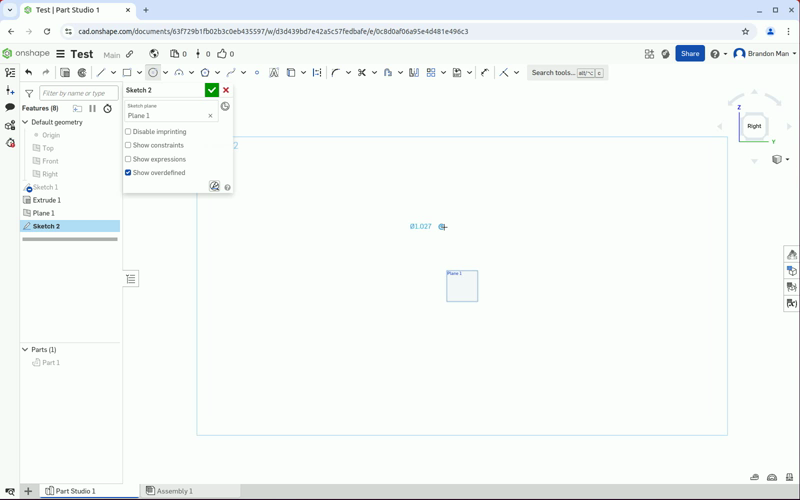
scroll(6)
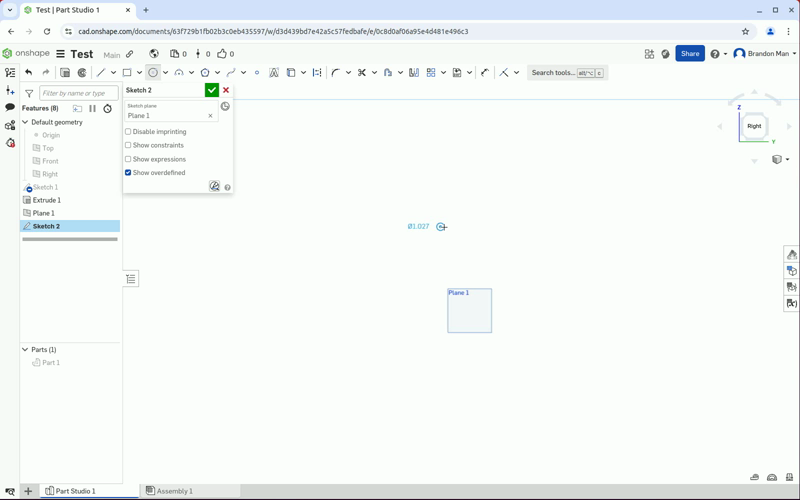
scroll(6)
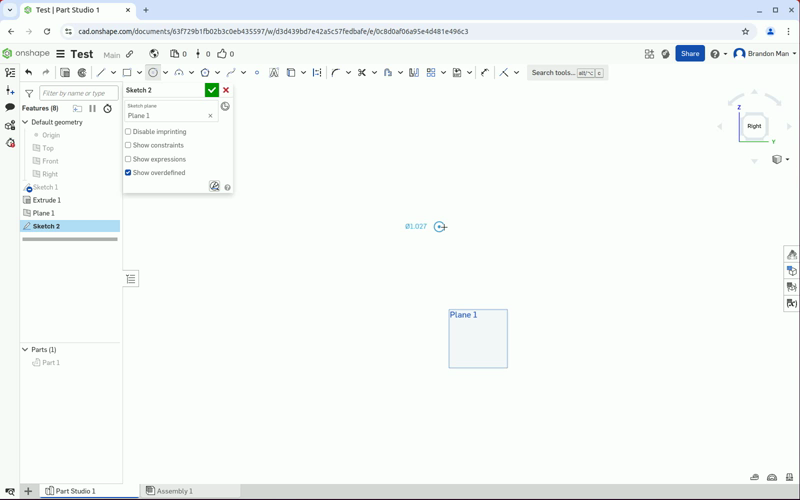
scroll(6)
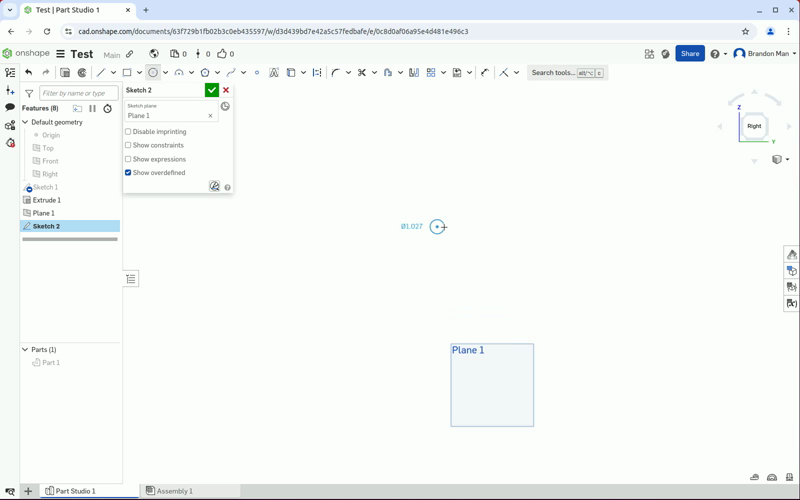
scroll(6)
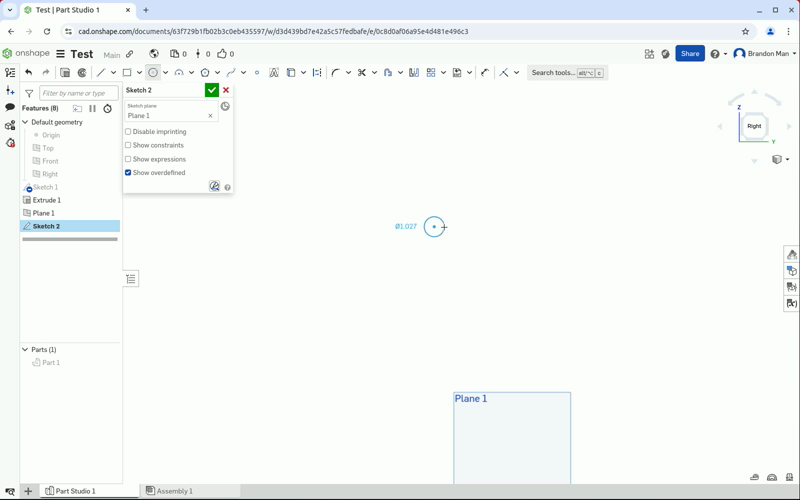
scroll(6)
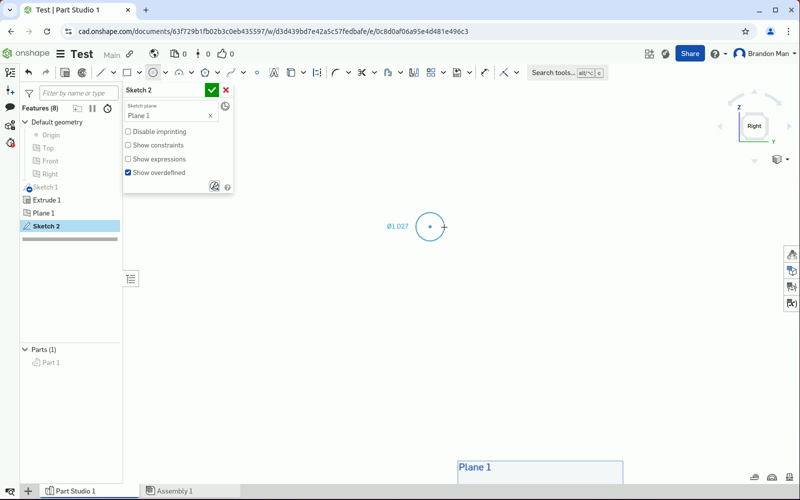
scroll(6)
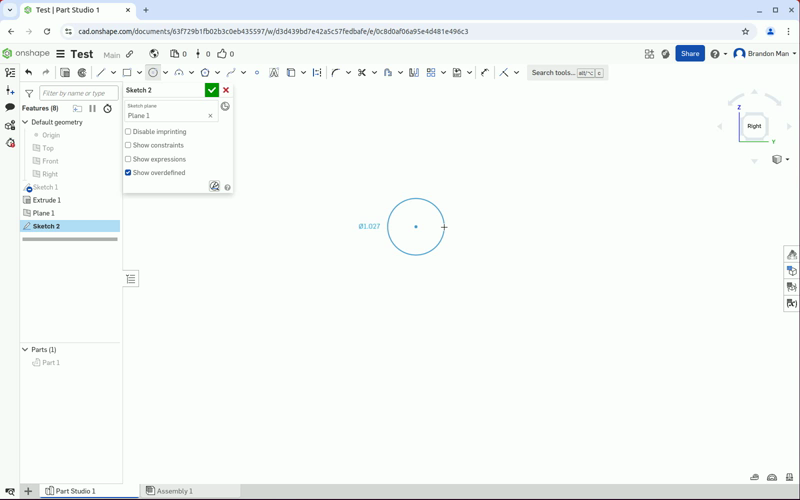
click(444, 226)
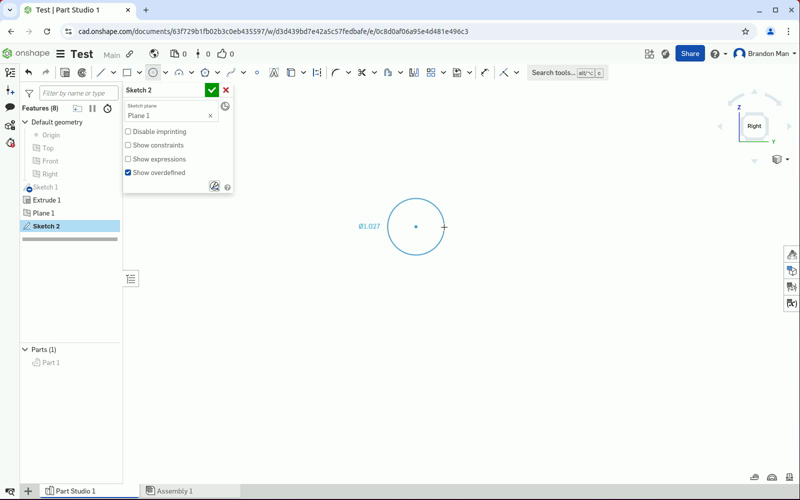
scroll(-6)
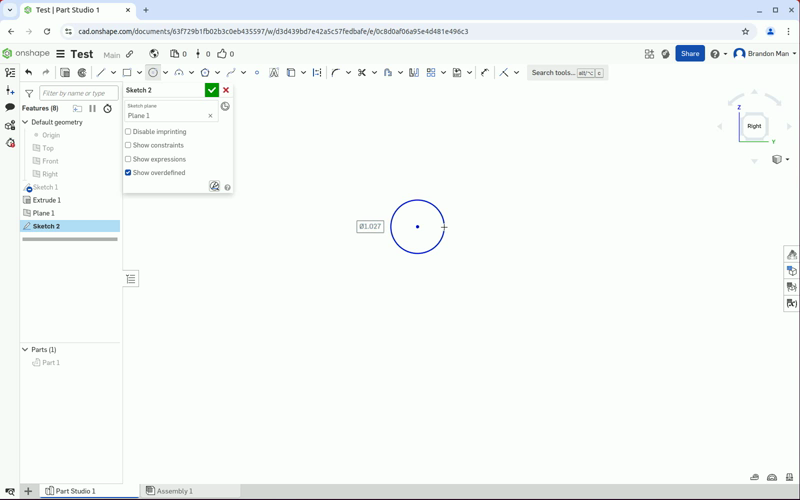
scroll(-6)
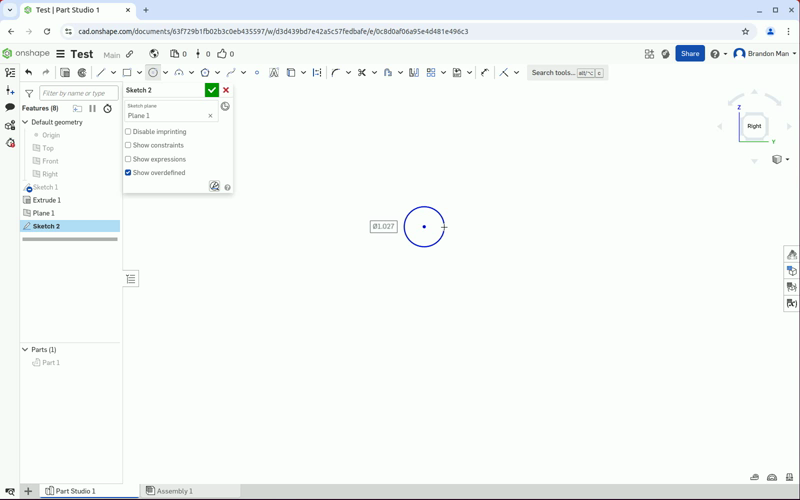
scroll(-6)
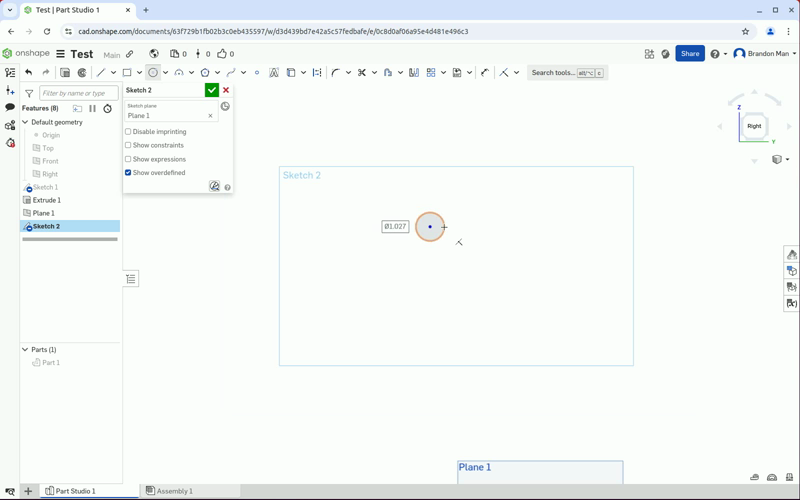
scroll(-6)
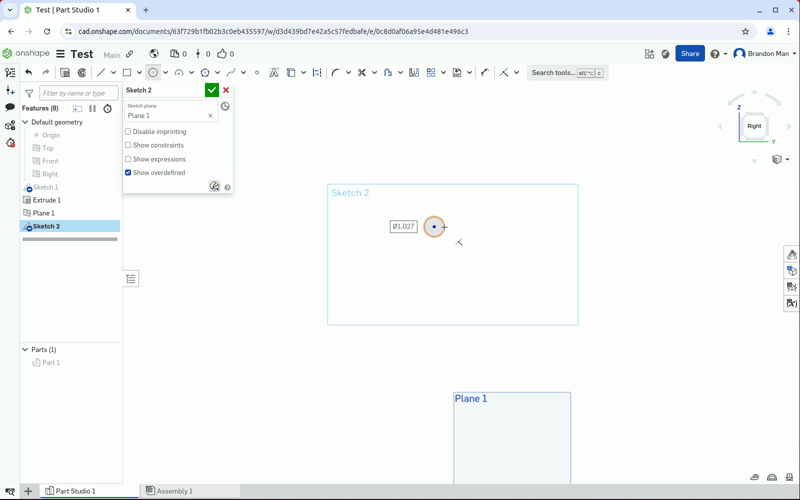
scroll(-6)
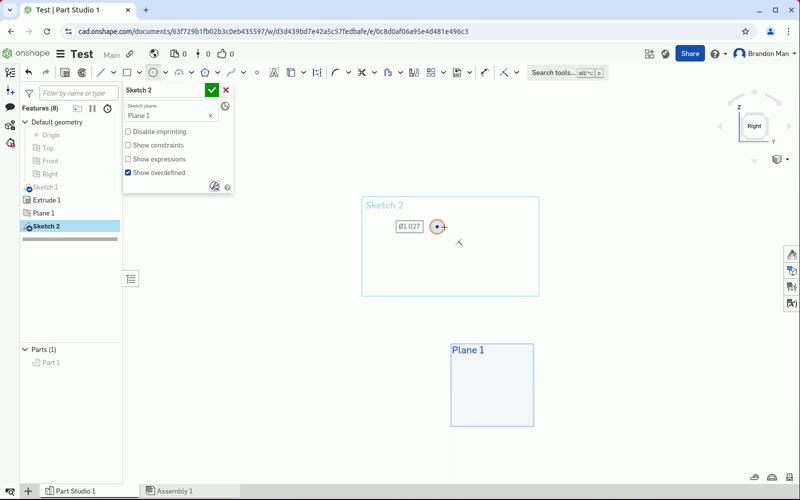
scroll(-6)
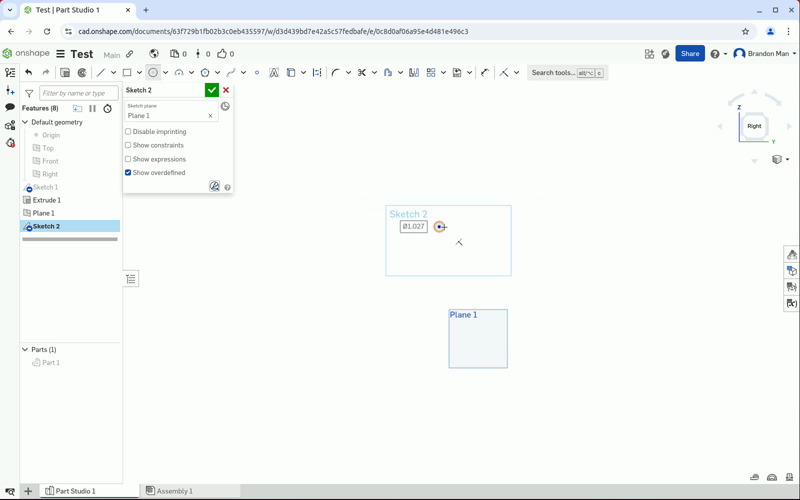
scroll(-6)
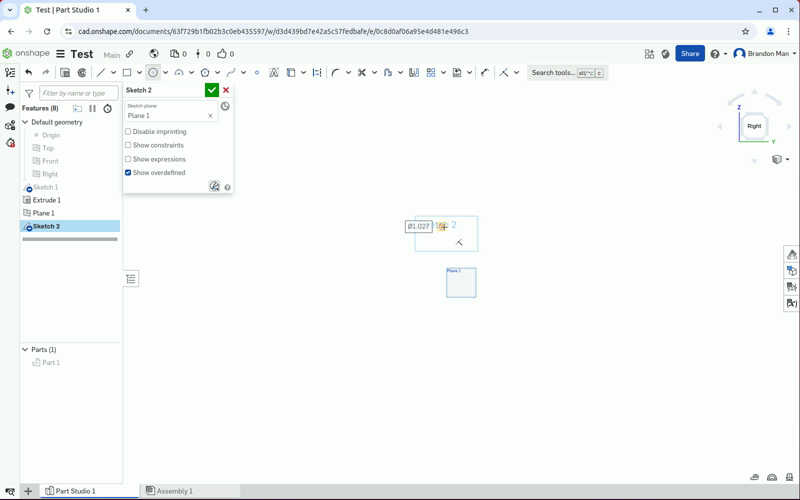
key(esc)
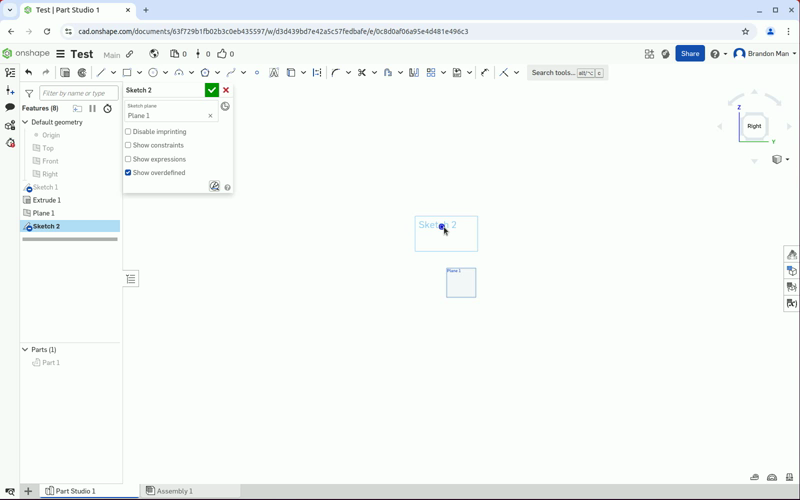
mouse_move(443, 226)
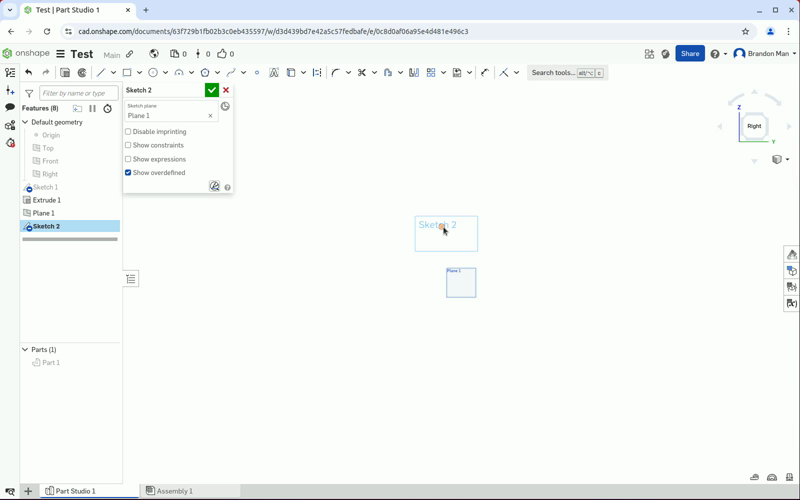
scroll(6)
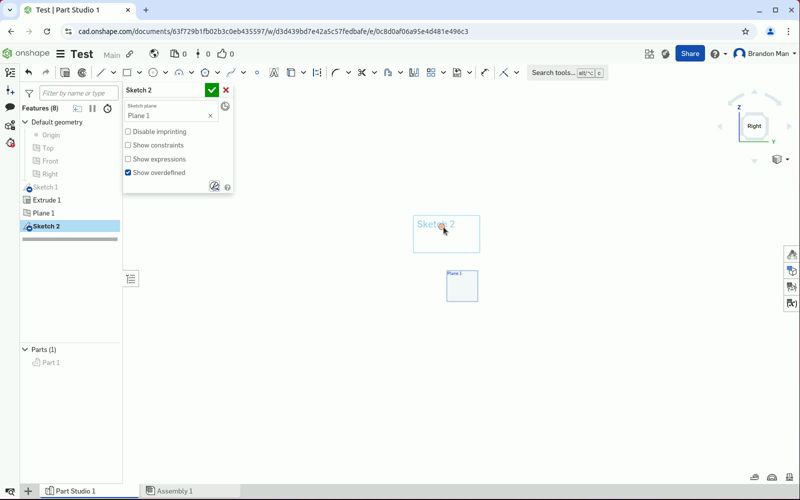
scroll(6)
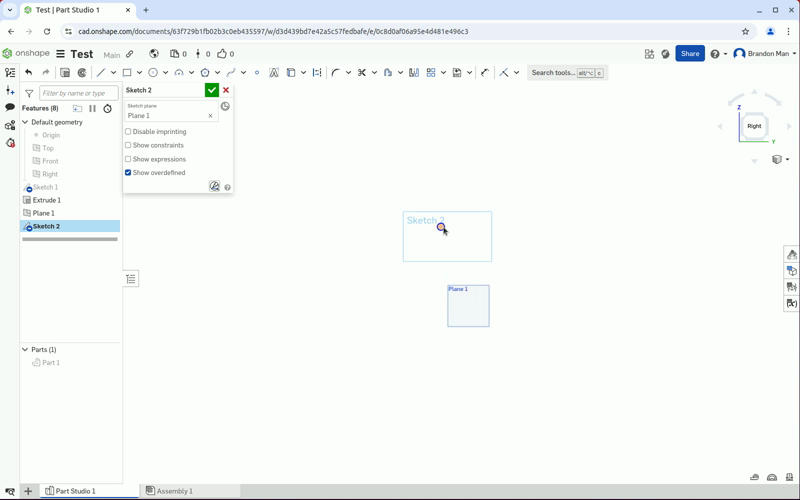
scroll(6)
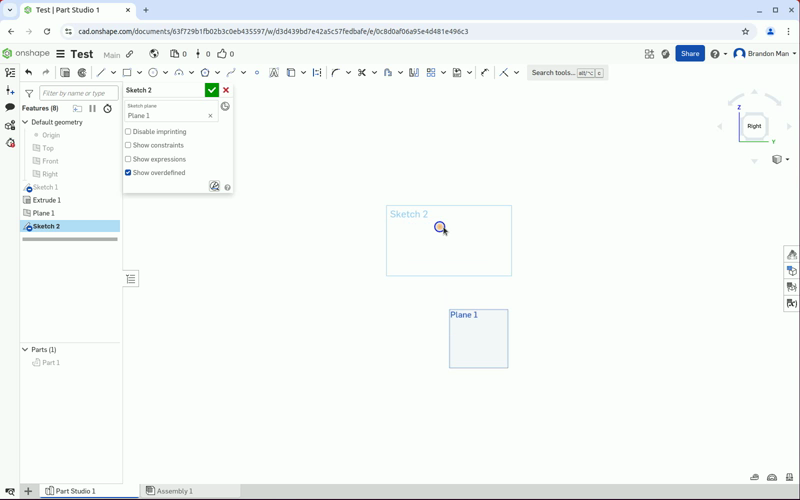
scroll(6)
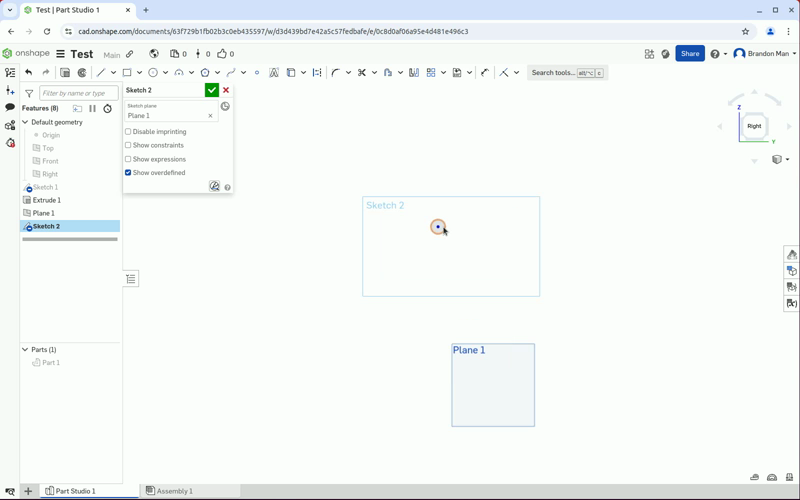
scroll(6)
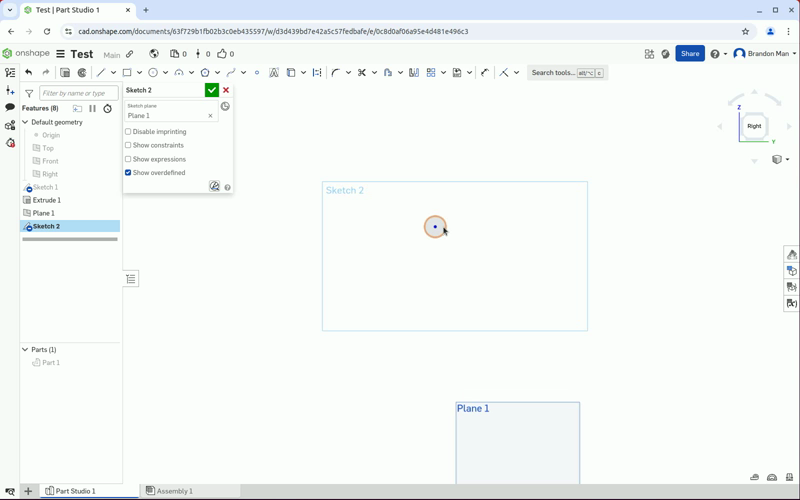
scroll(6)
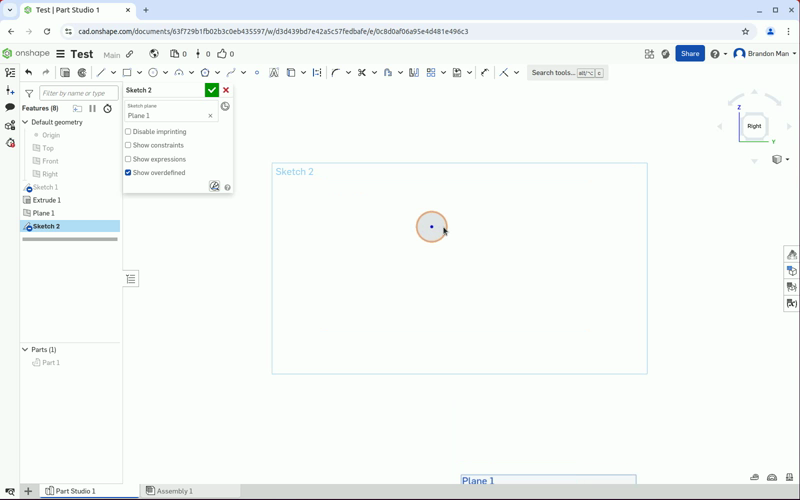
scroll(6)
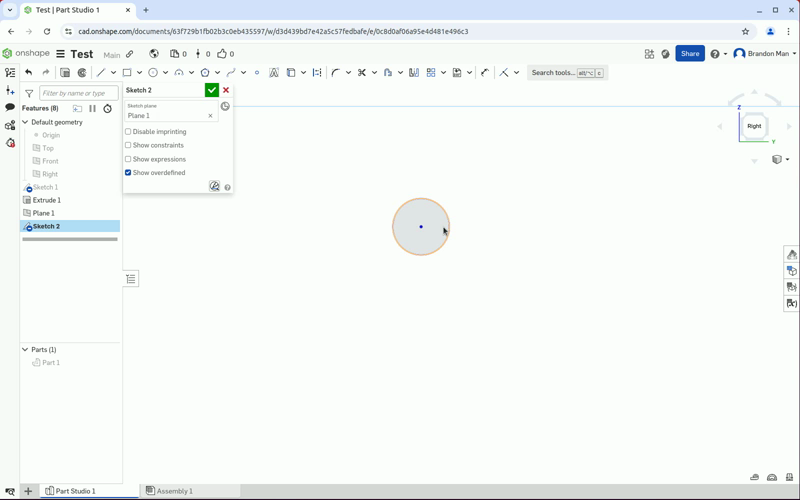
click(443, 226)
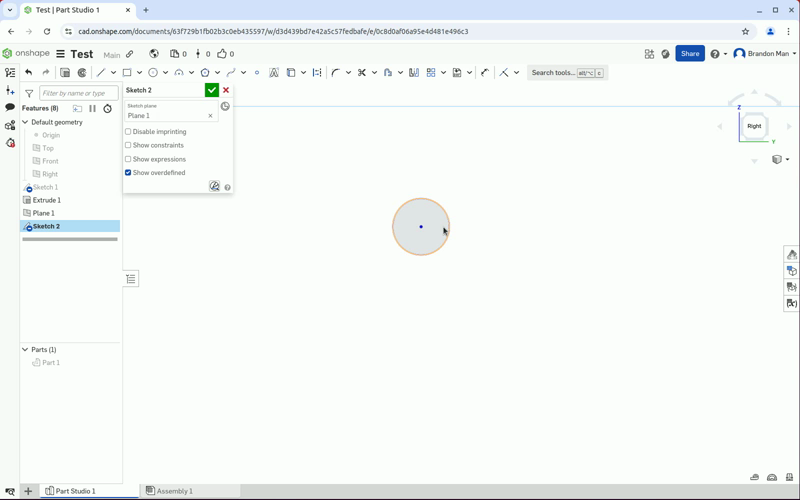
scroll(-6)
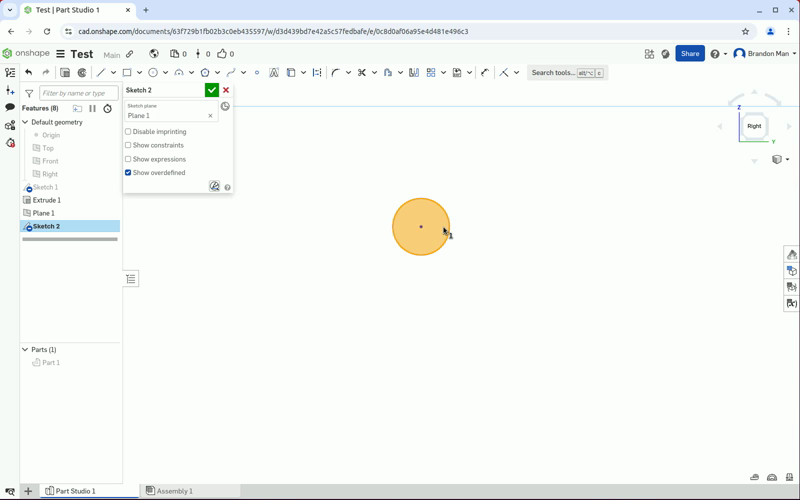
scroll(-6)
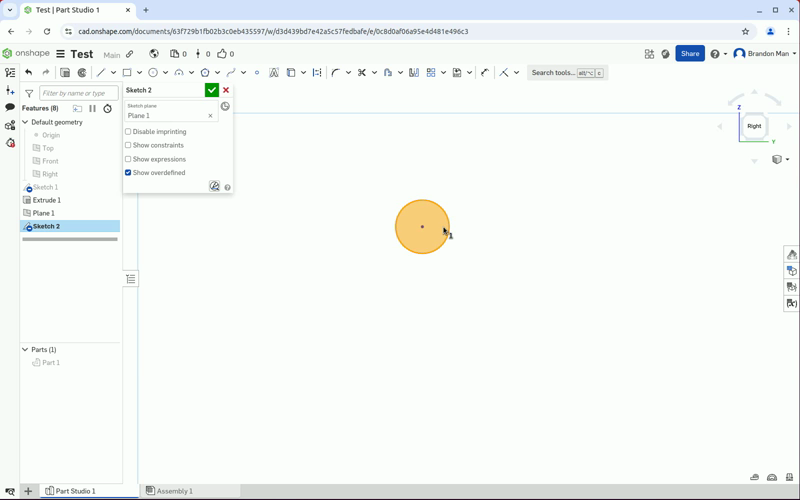
scroll(-6)
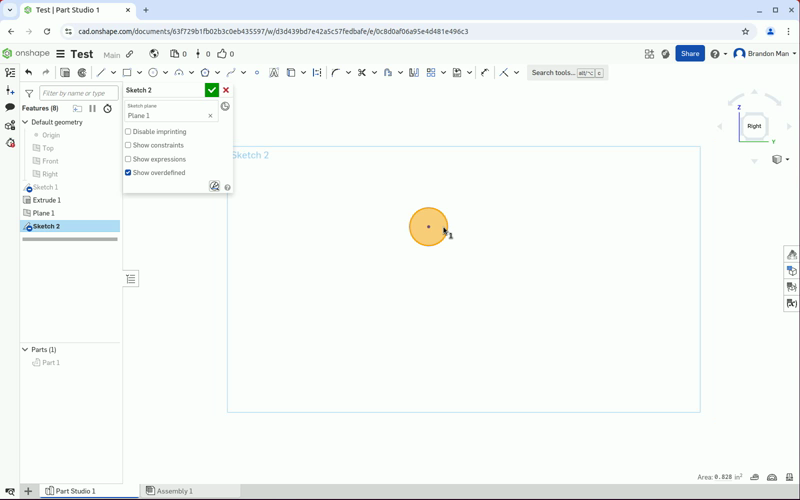
scroll(-6)
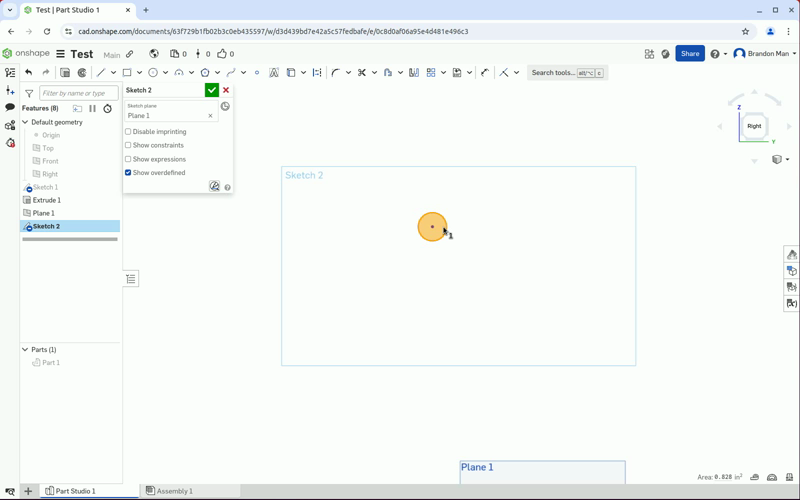
scroll(-6)
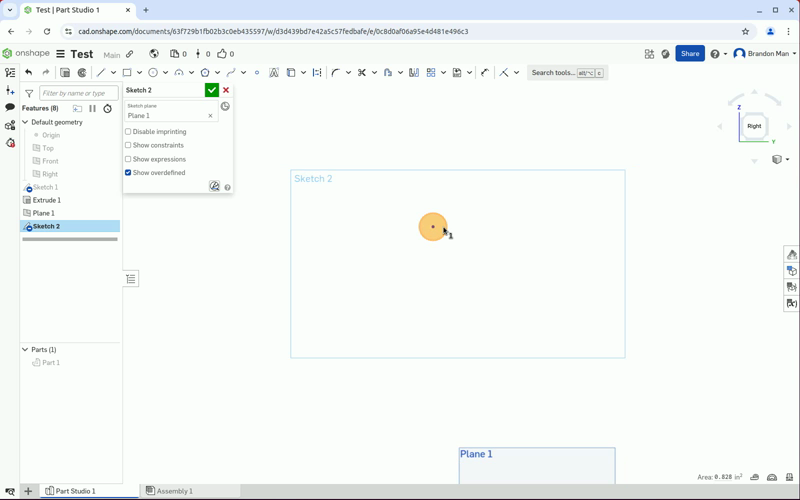
scroll(-6)
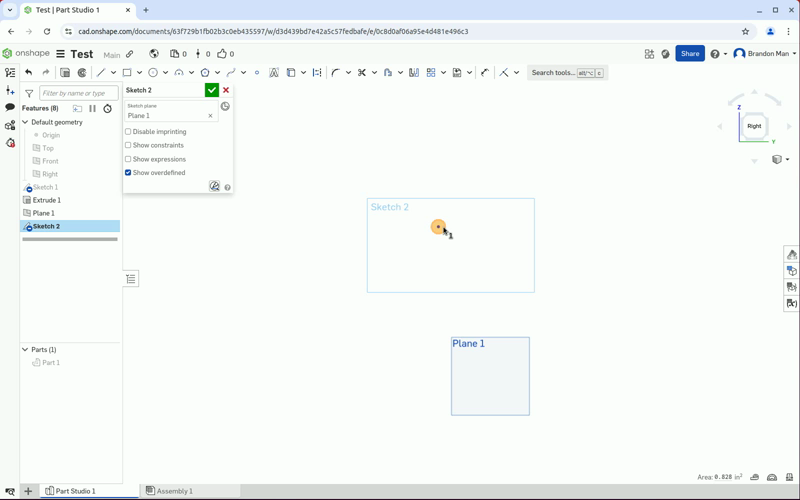
scroll(-6)
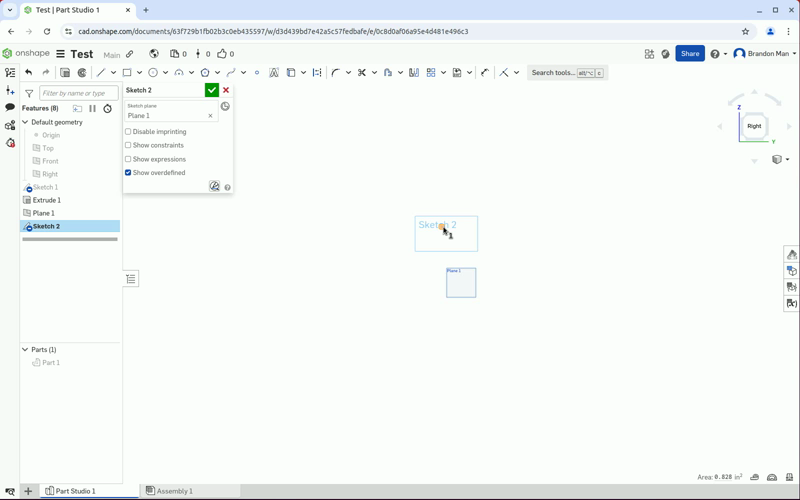
mouse_move(73, 352)
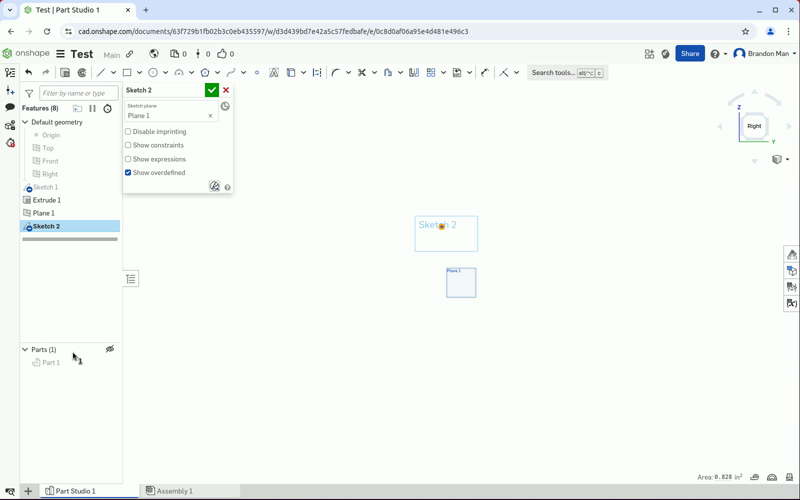
key(shift+y)
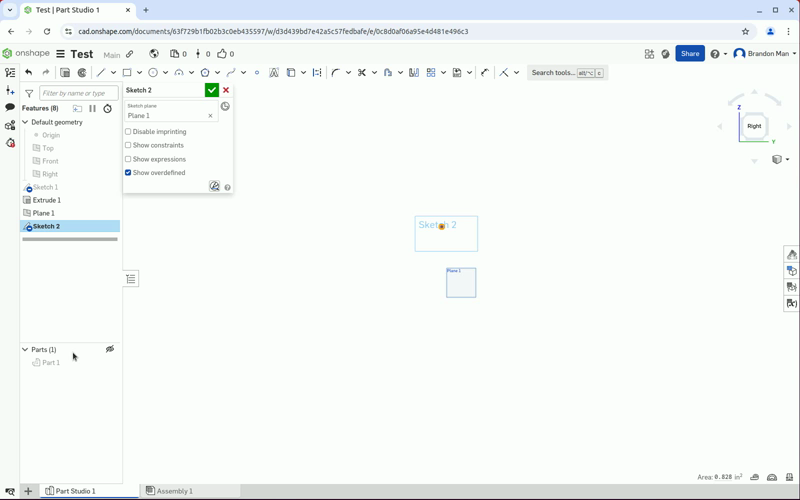
key(shift+e)
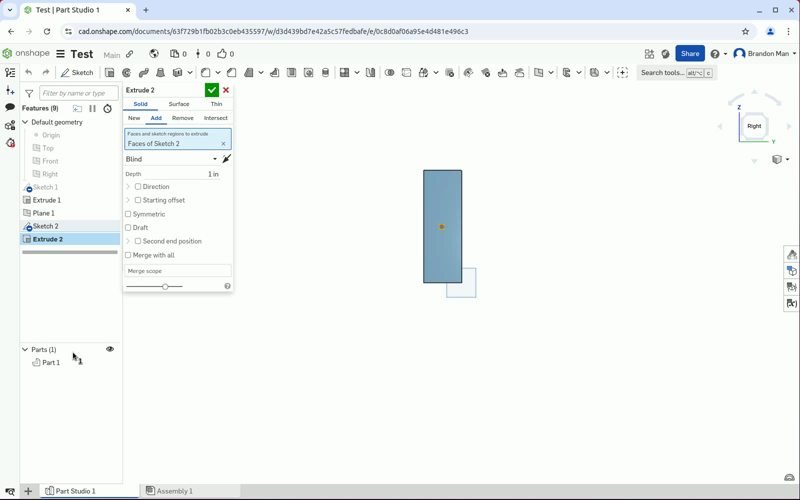
mouse_move(143, 106)
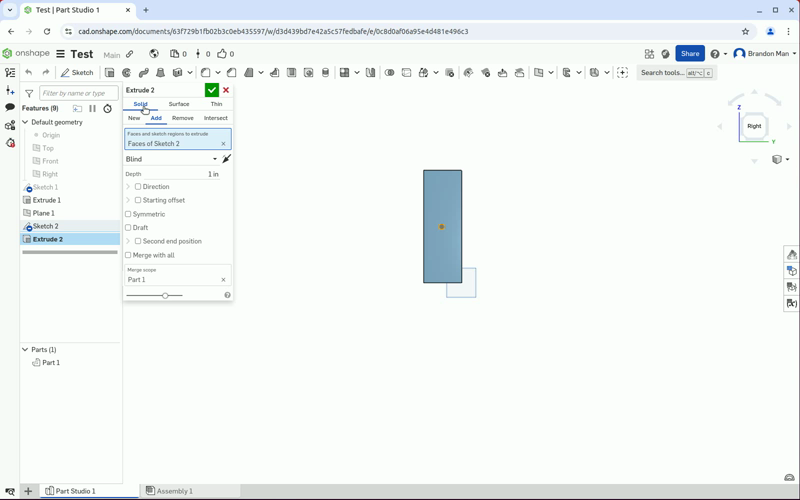
click(143, 106)
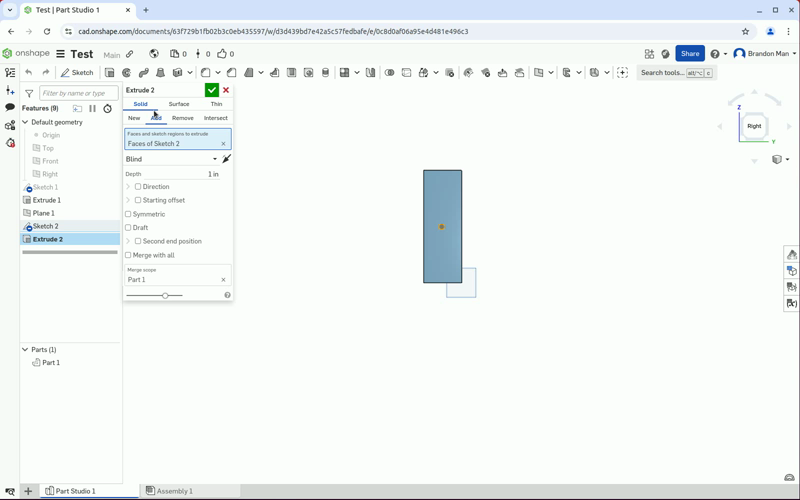
mouse_move(186, 120)
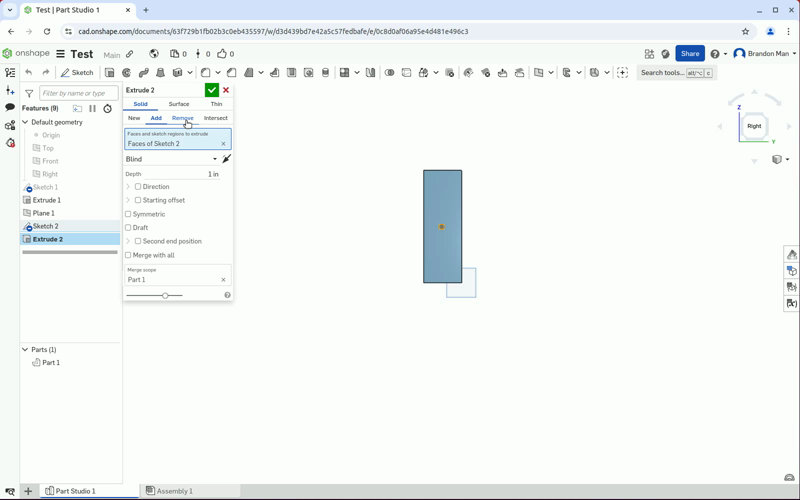
click(186, 120)
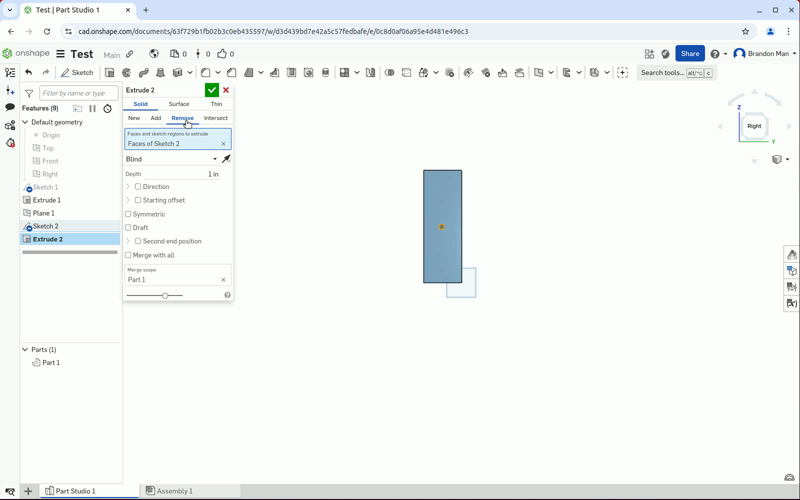
key(tab, 4)
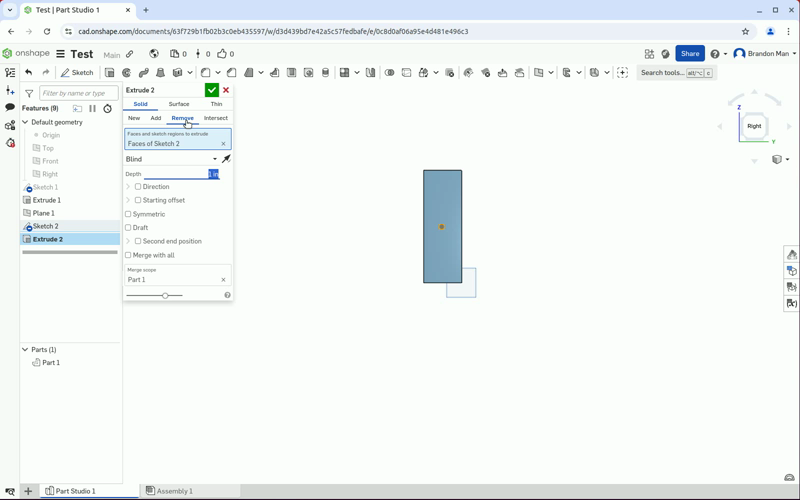
text(1.444)
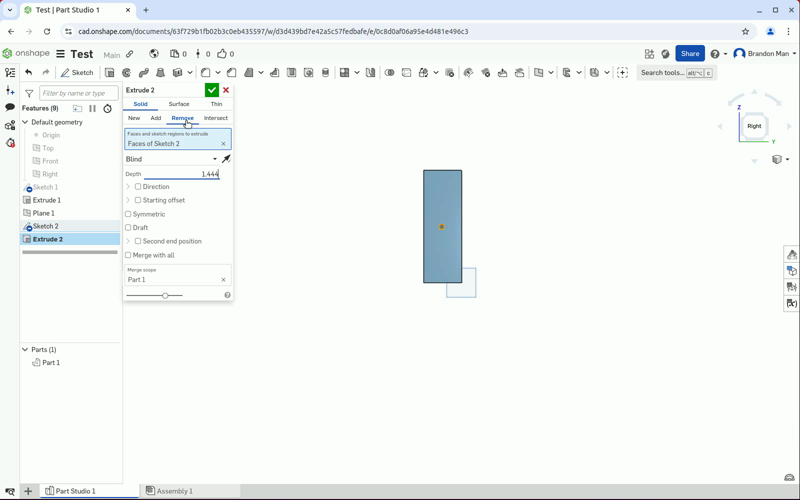
key(tab, 6)
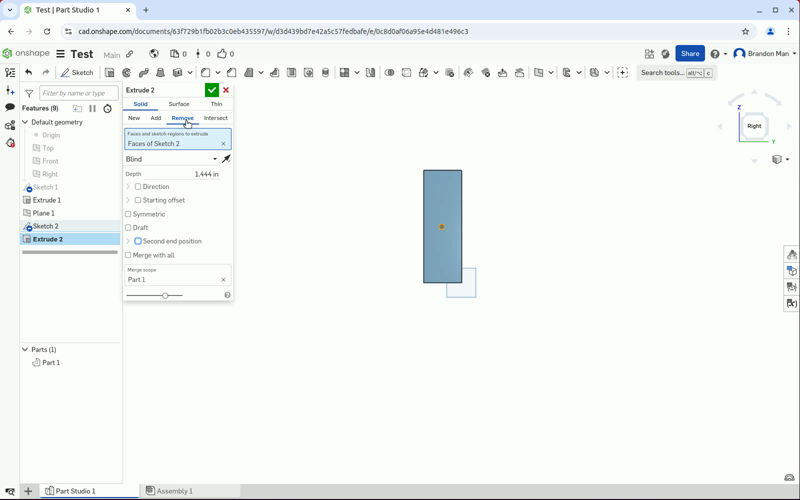
key(space)
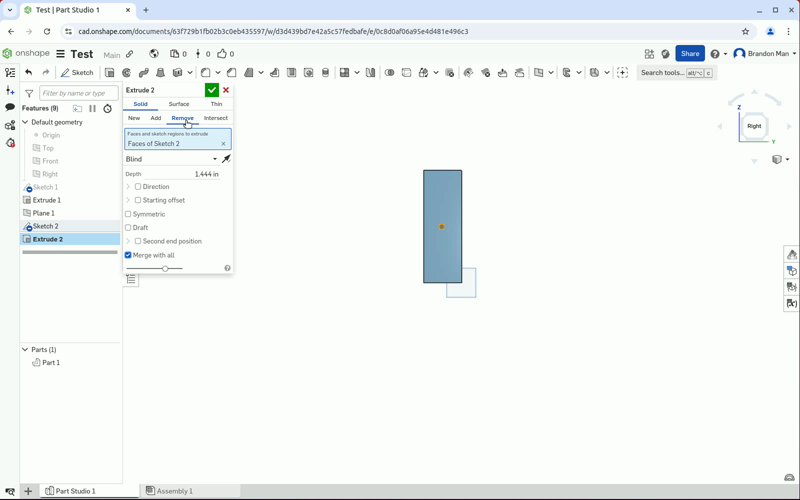
key(enter)
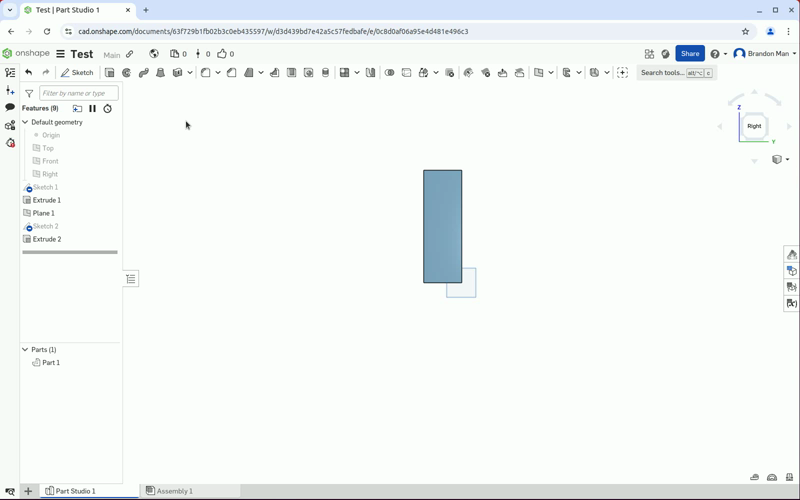
key(shift+h)
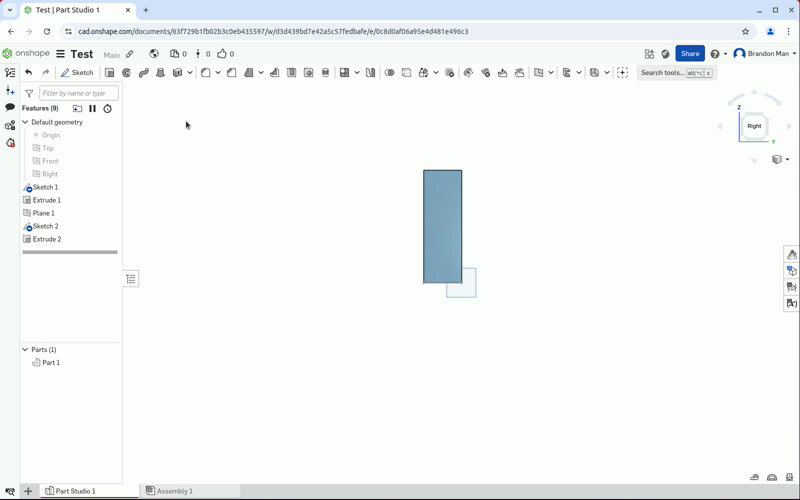
key(shift+h)
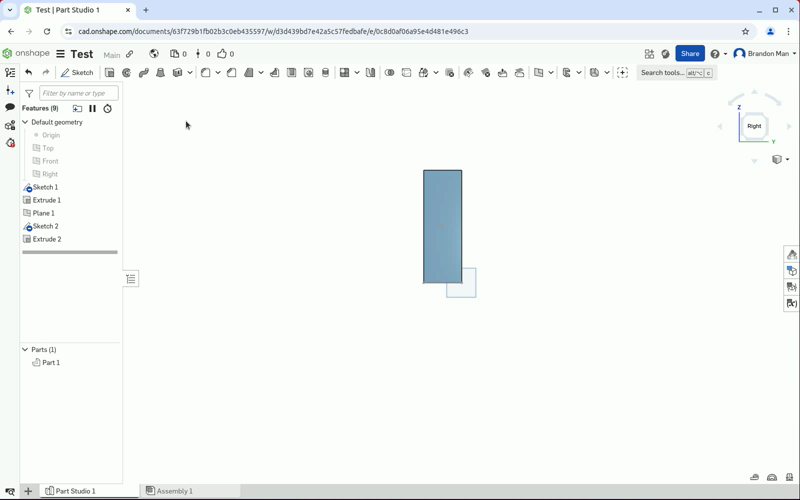
key(shift+7)
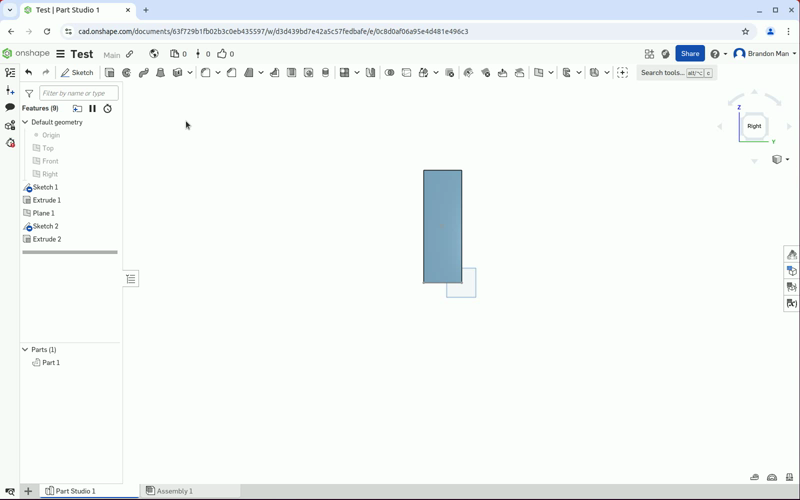
key(right, 2)
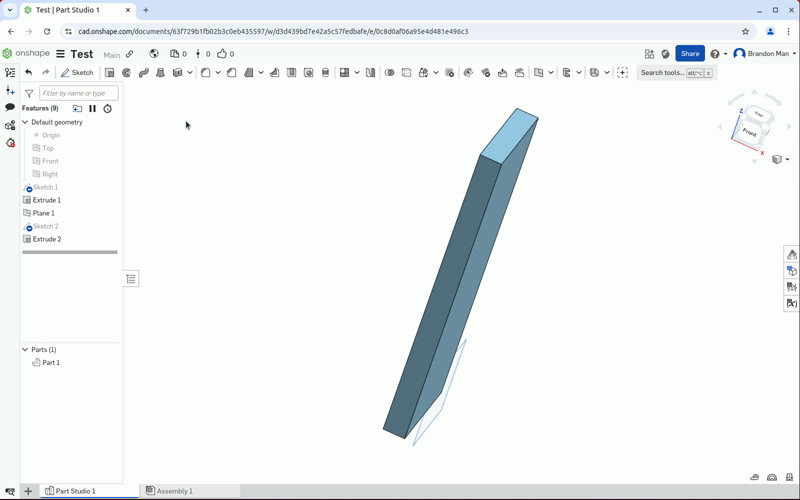
key(down, 2)
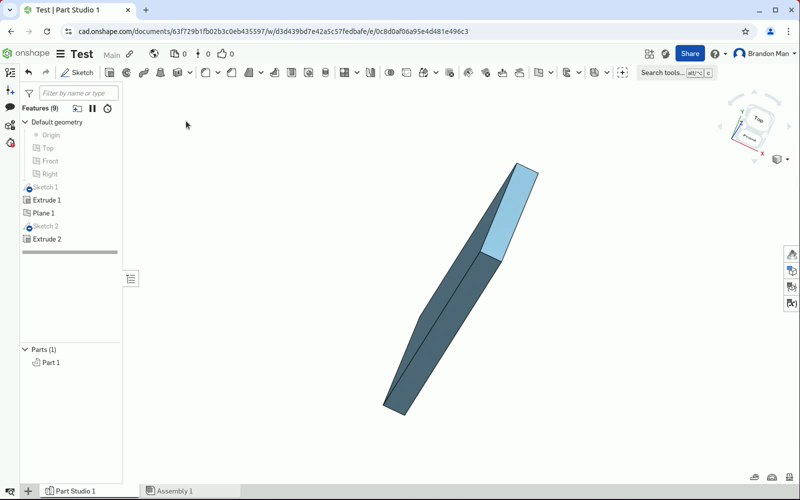
key(up, 2)
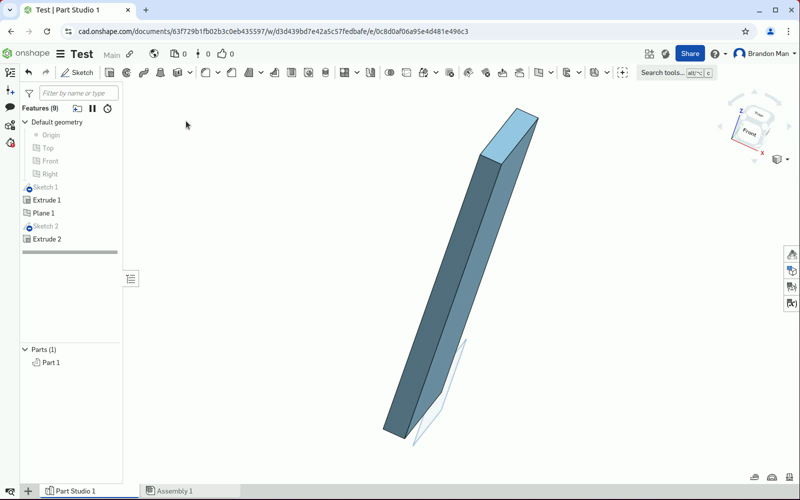
key(left, 2)
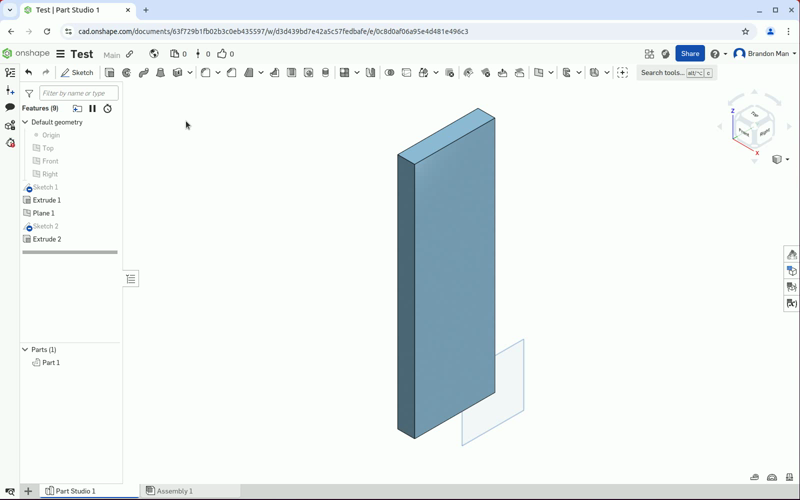
mouse_move(73, 189)
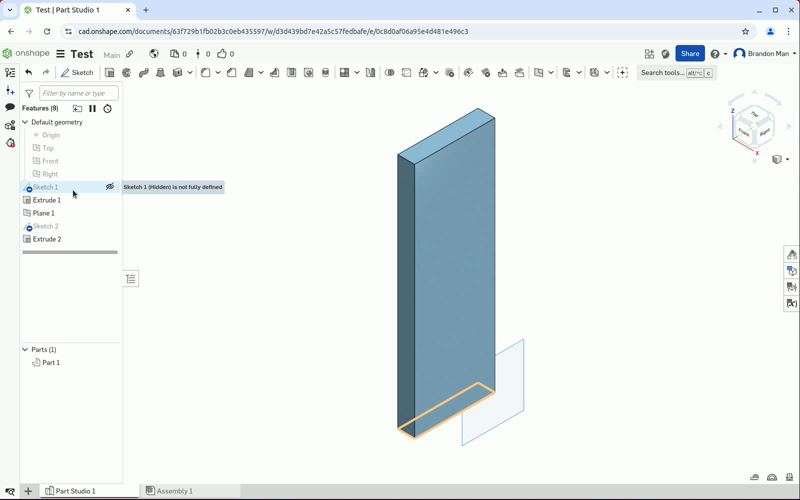
click(73, 189)